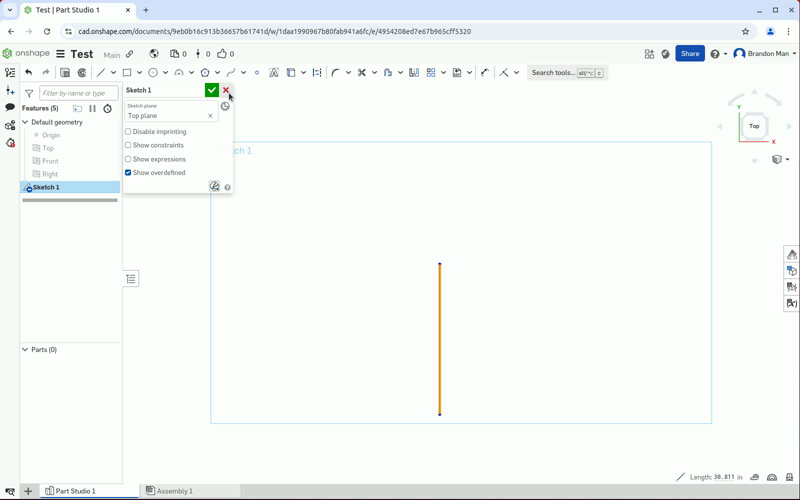
key(shift+h)
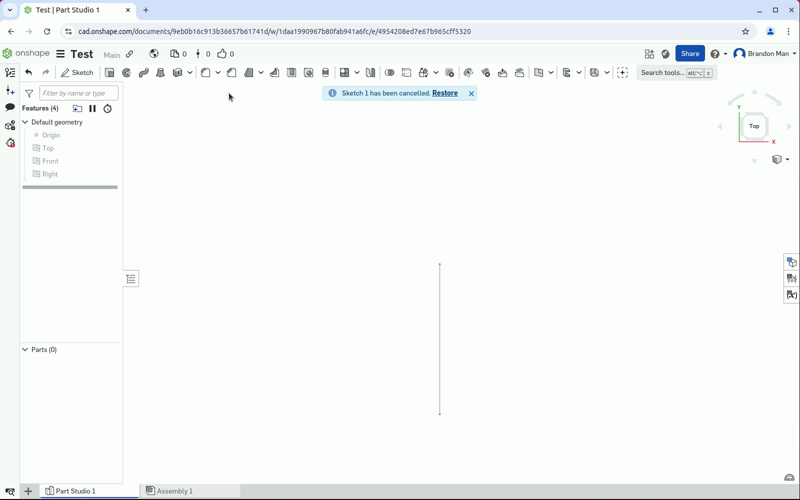
mouse_move(73, 352)
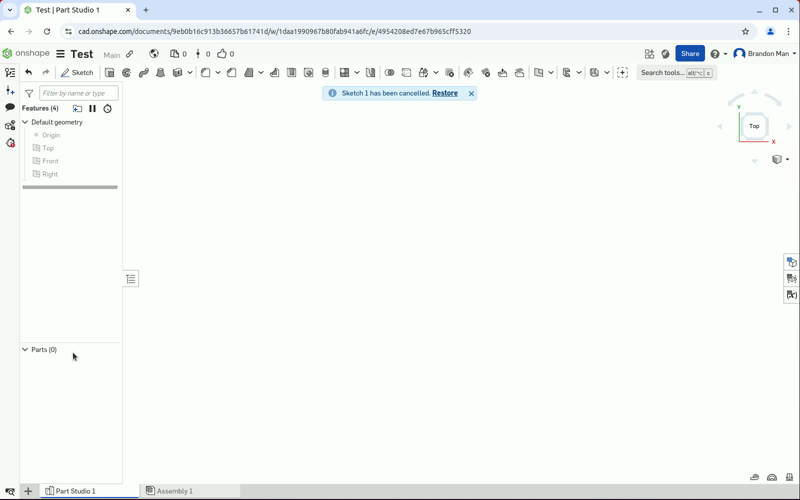
key(y)
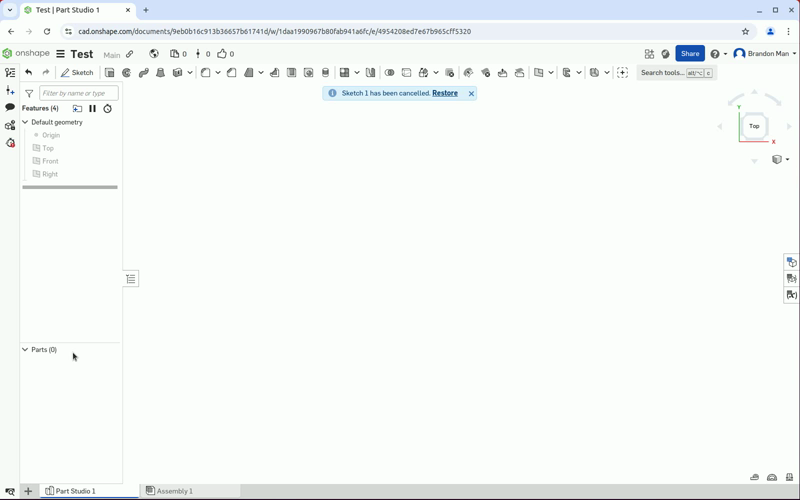
key(shift+p)
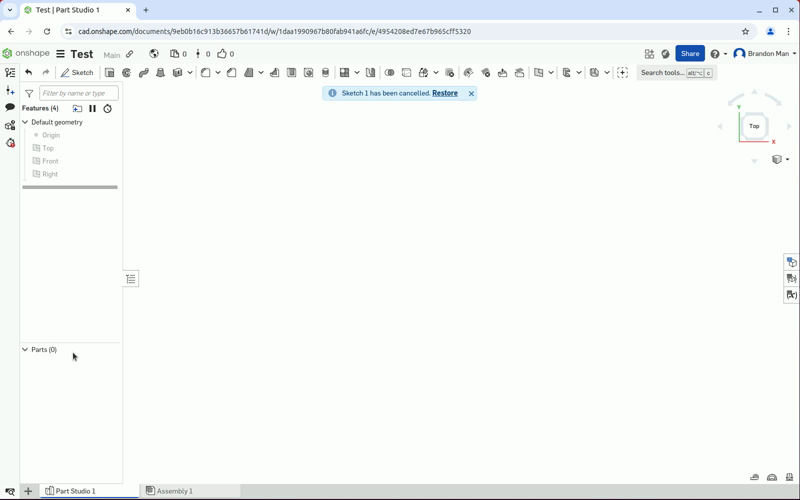
key(space)
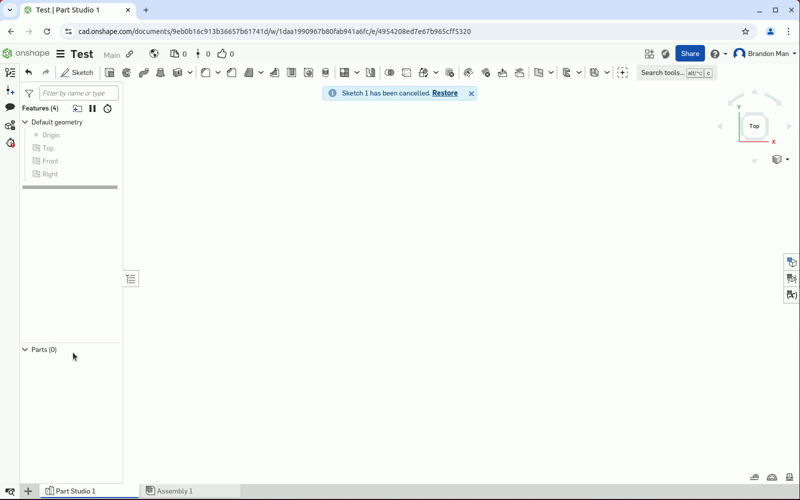
key_down(shift)
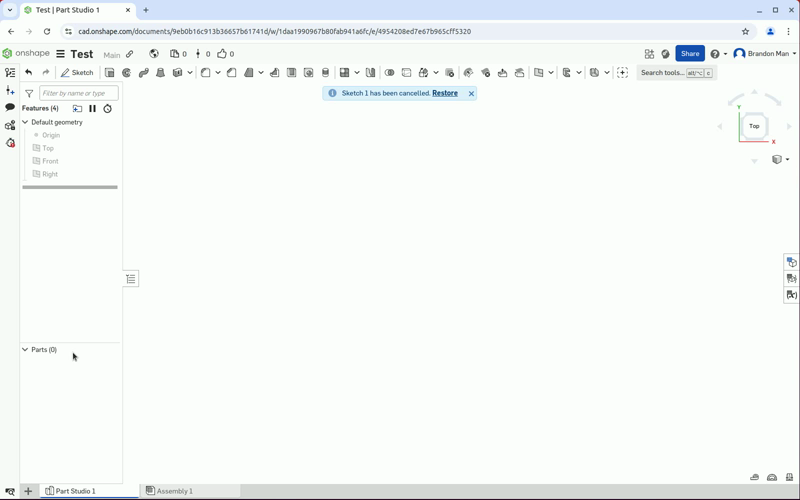
key(up)
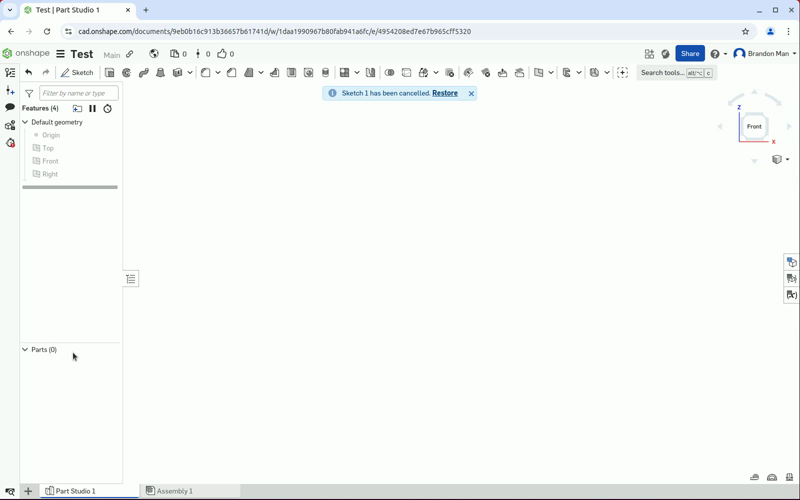
key_up(shift)
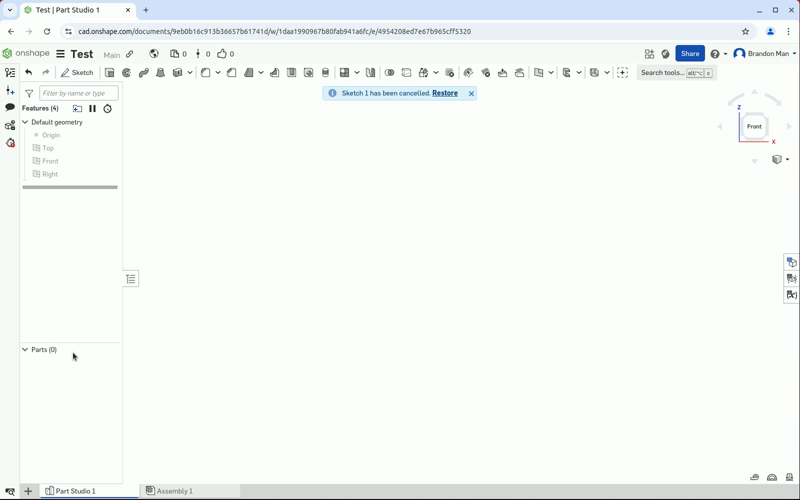
mouse_move(73, 352)
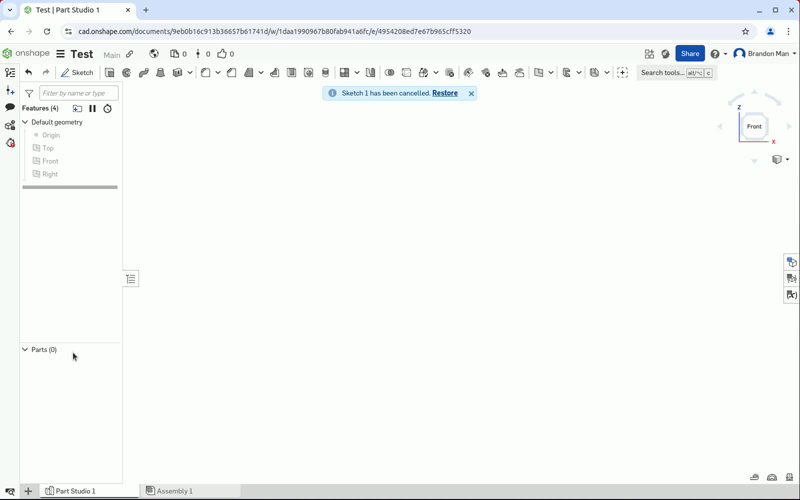
key(shift+y)
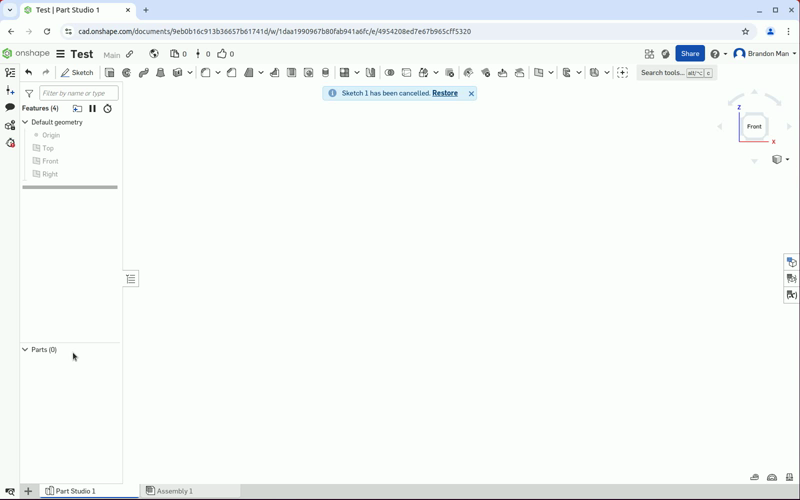
key(shift+s)
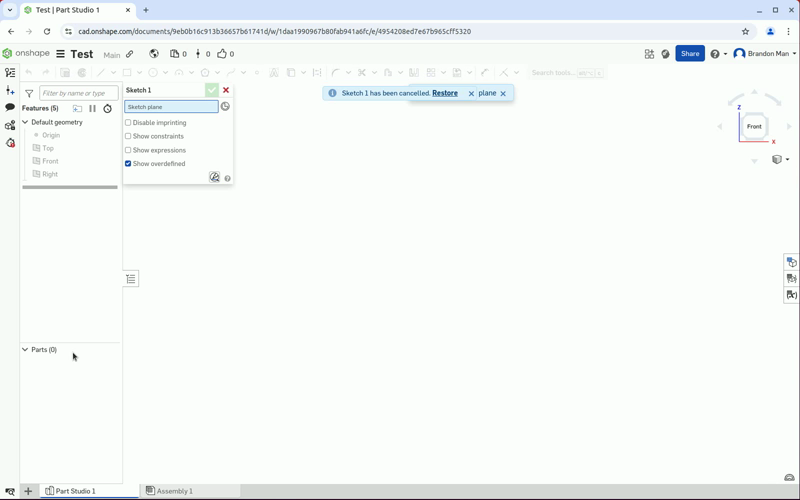
mouse_move(73, 163)
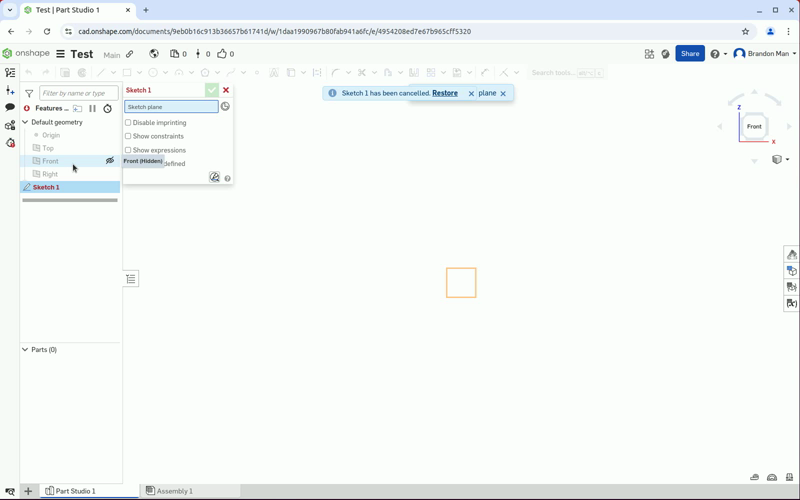
click(73, 163)
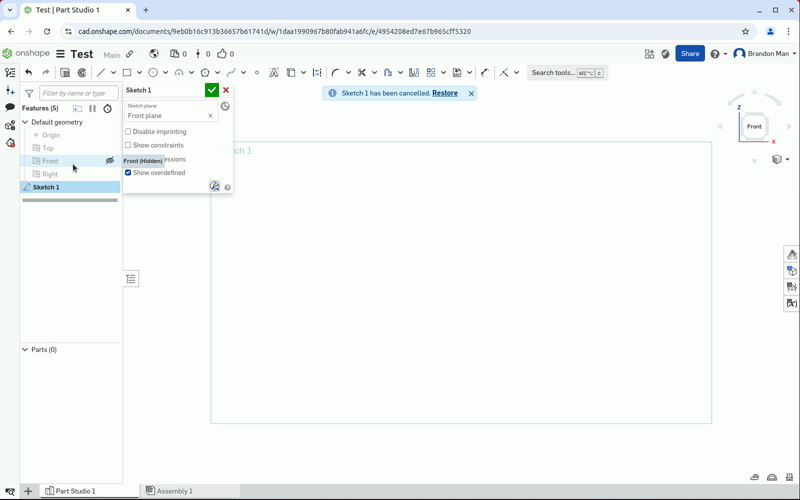
mouse_move(73, 352)
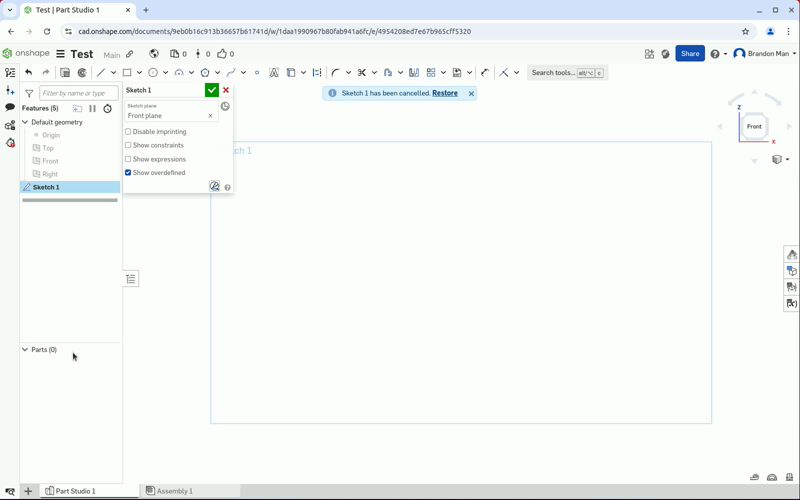
key(y)
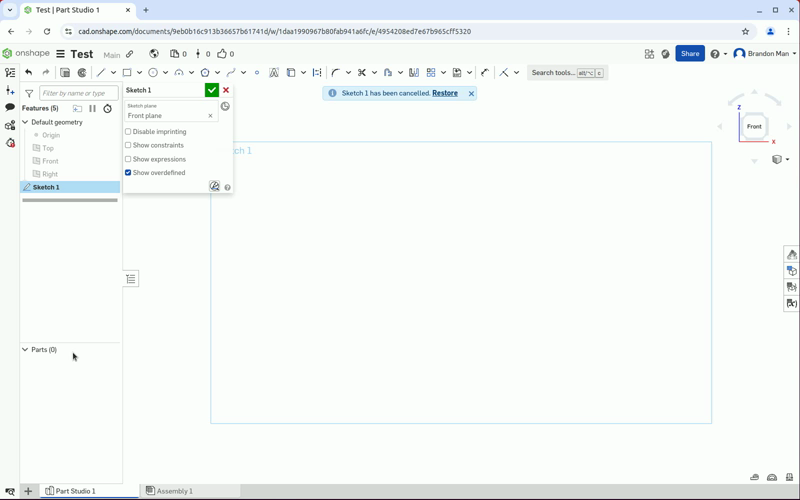
key(l)
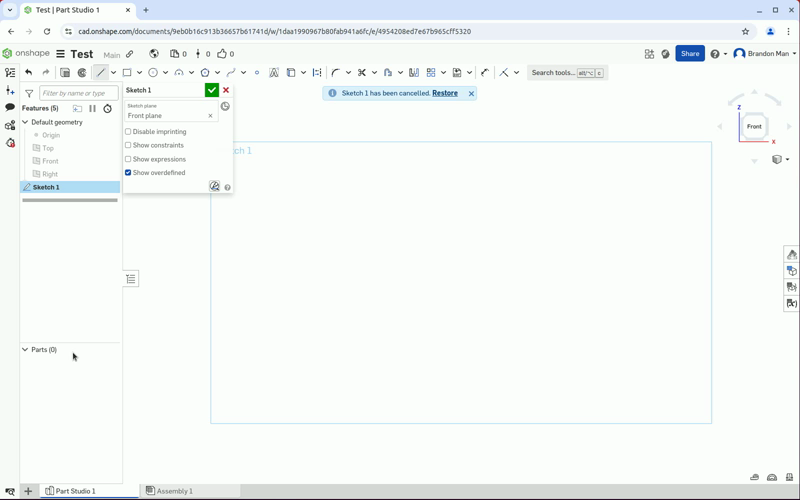
key_down(shift)
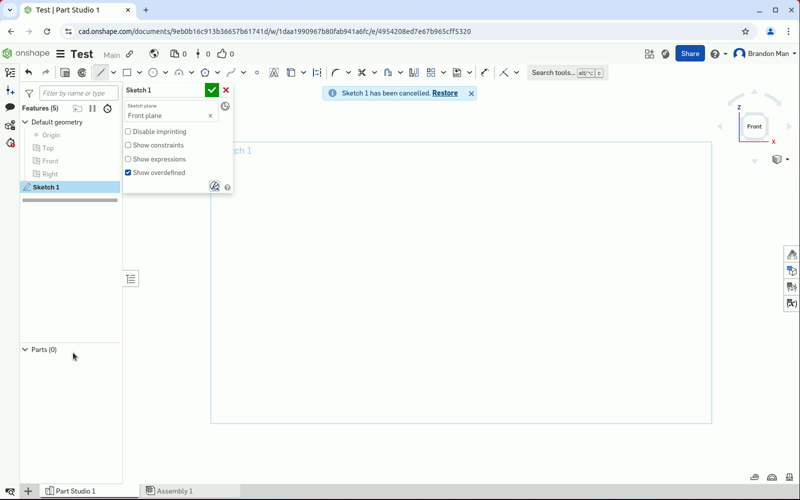
mouse_move(366, 329)
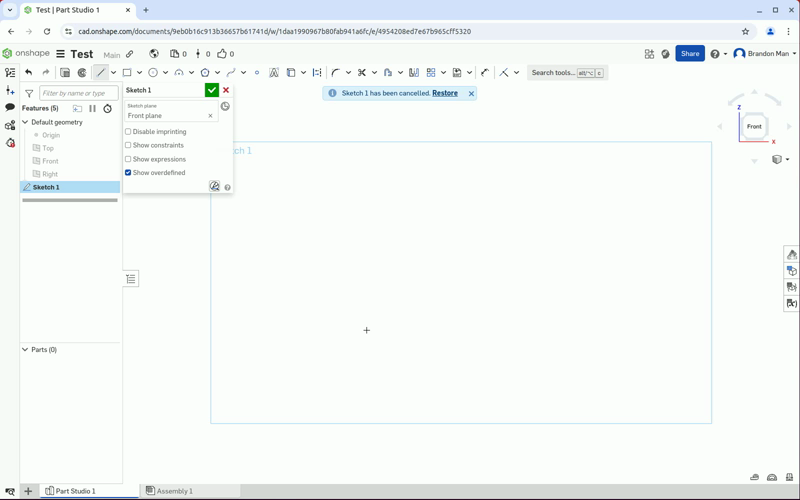
click(366, 329)
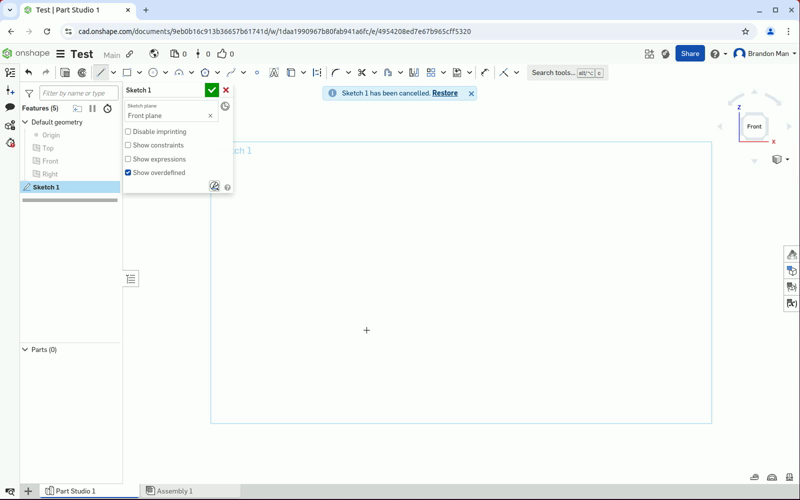
key_up(shift)
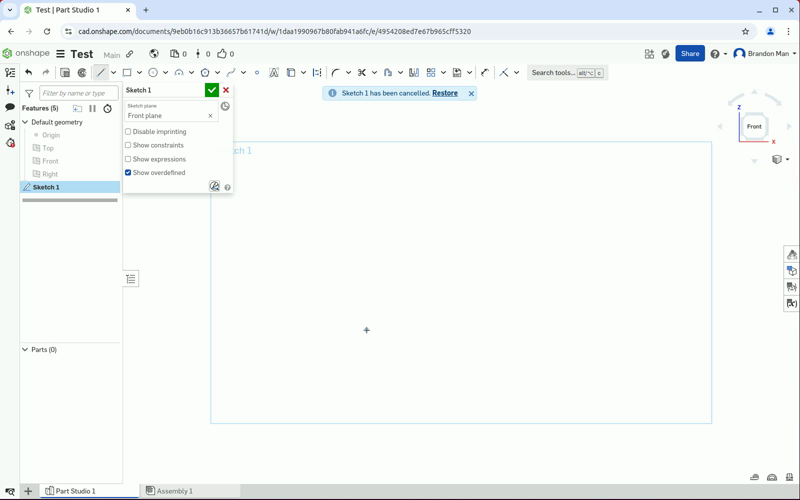
key_down(shift)
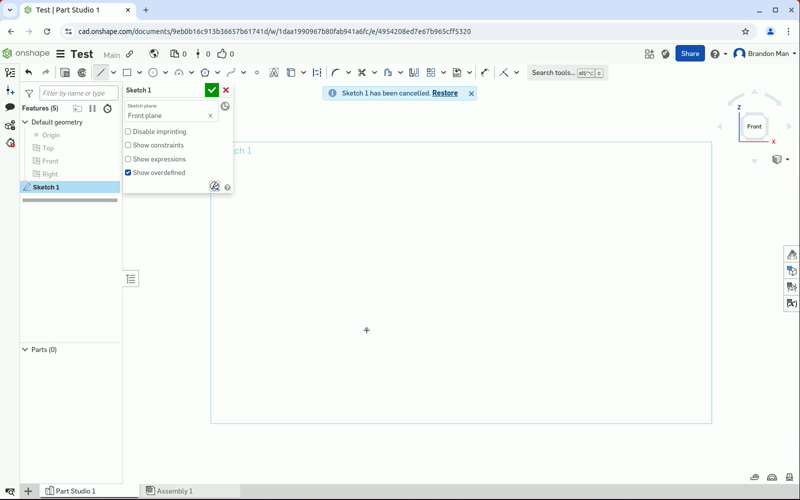
mouse_move(553, 329)
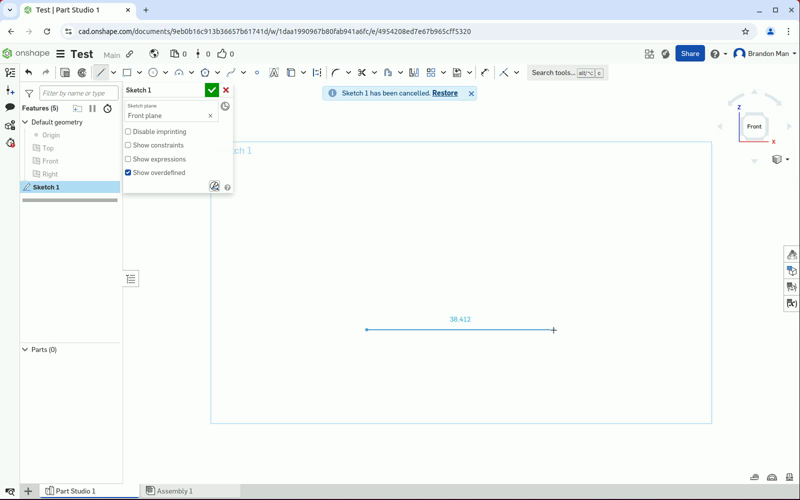
click(553, 329)
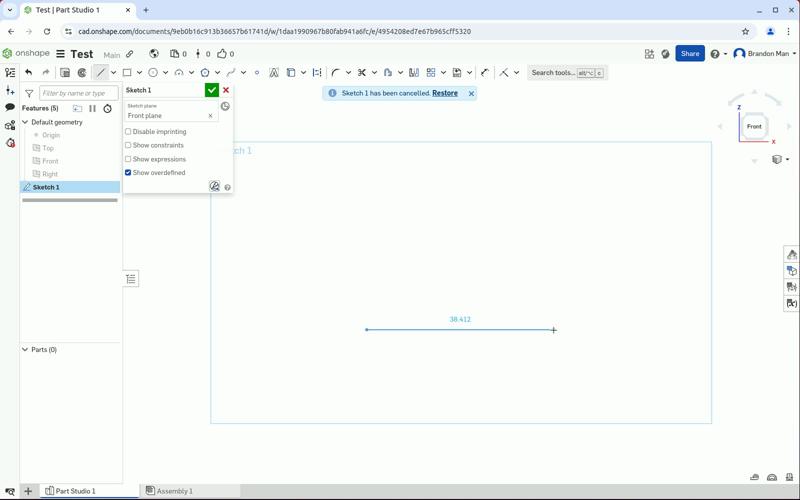
key_up(shift)
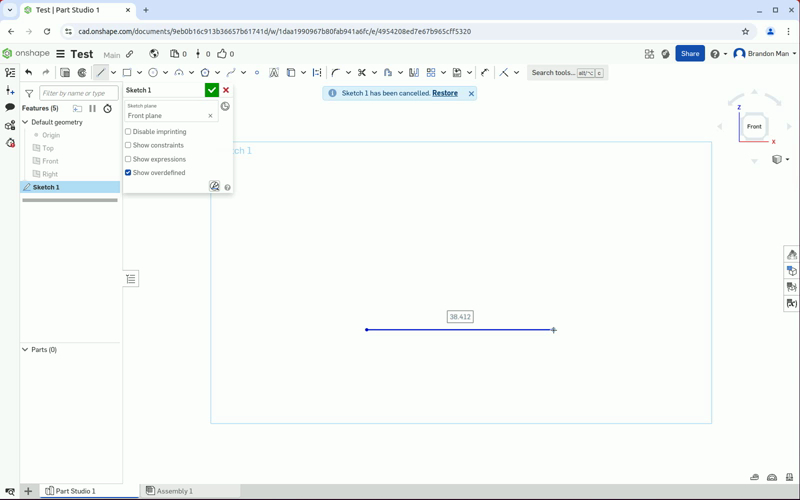
key_down(shift)
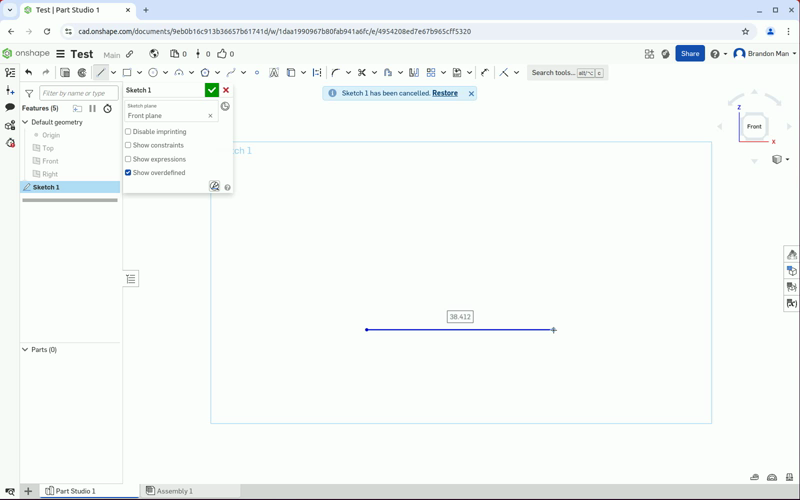
mouse_move(583, 329)
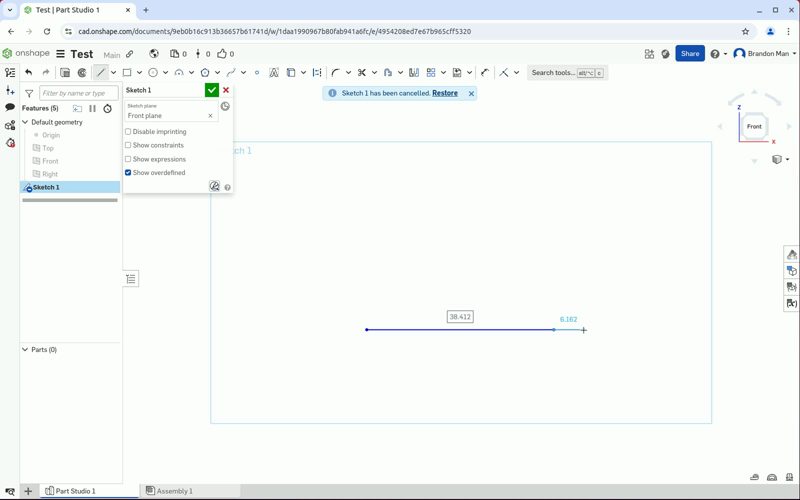
mouse_move(553, 282)
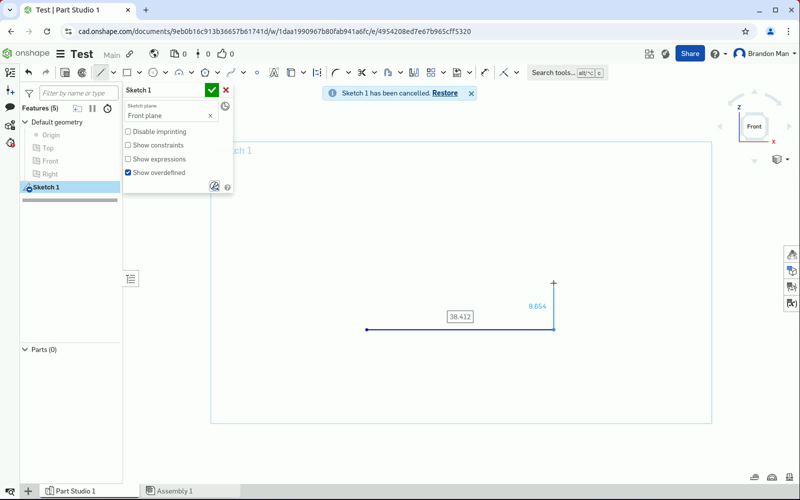
click(553, 282)
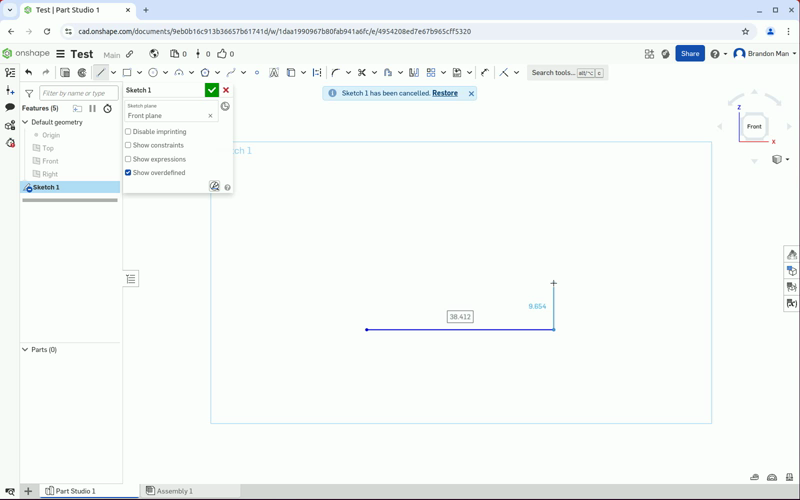
key_up(shift)
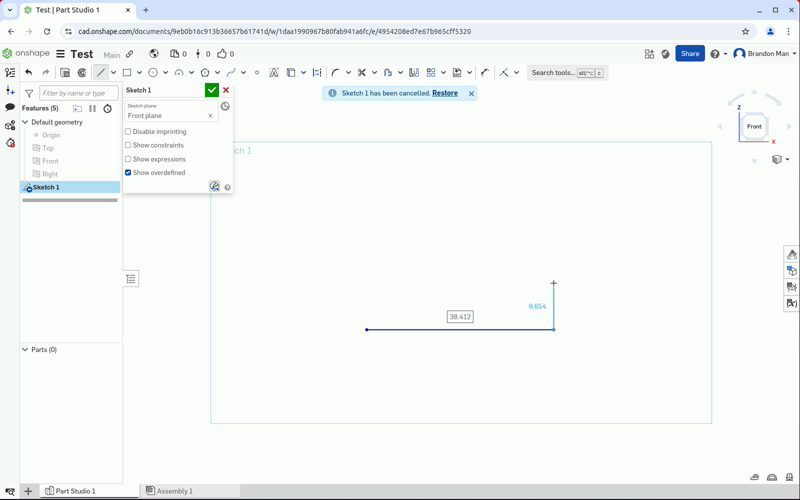
key_down(shift)
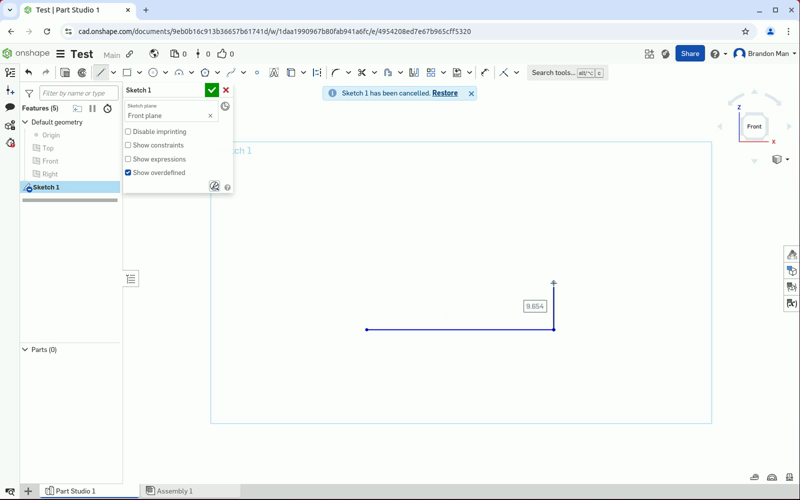
mouse_move(583, 282)
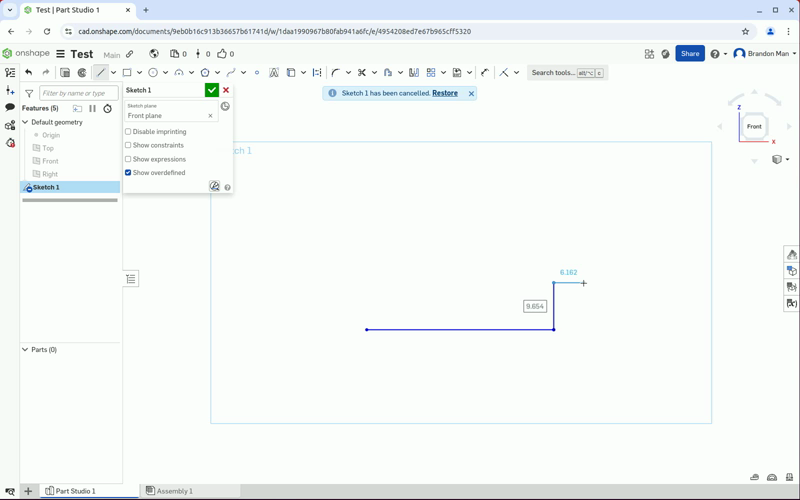
mouse_move(553, 235)
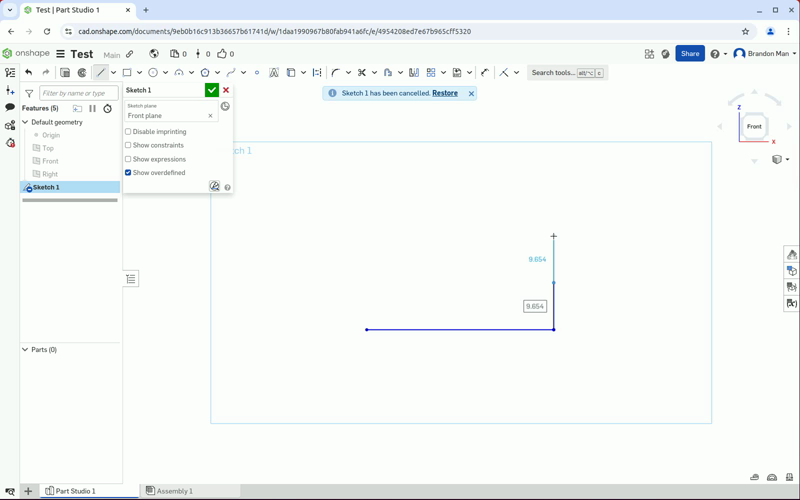
click(553, 235)
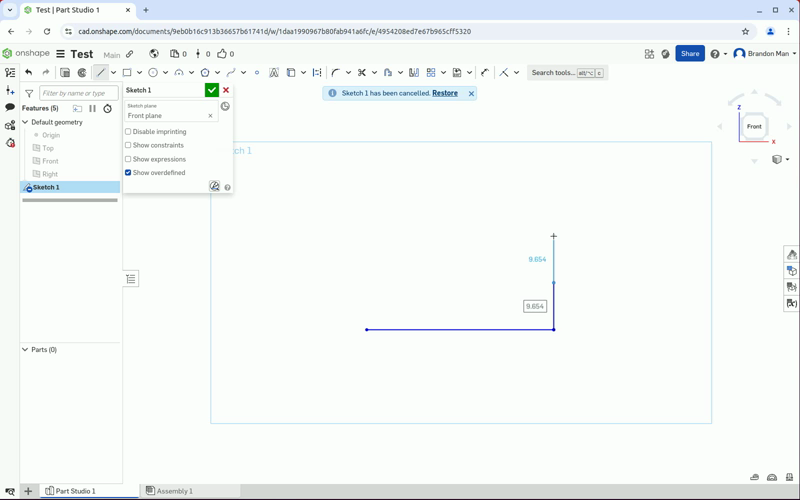
key_up(shift)
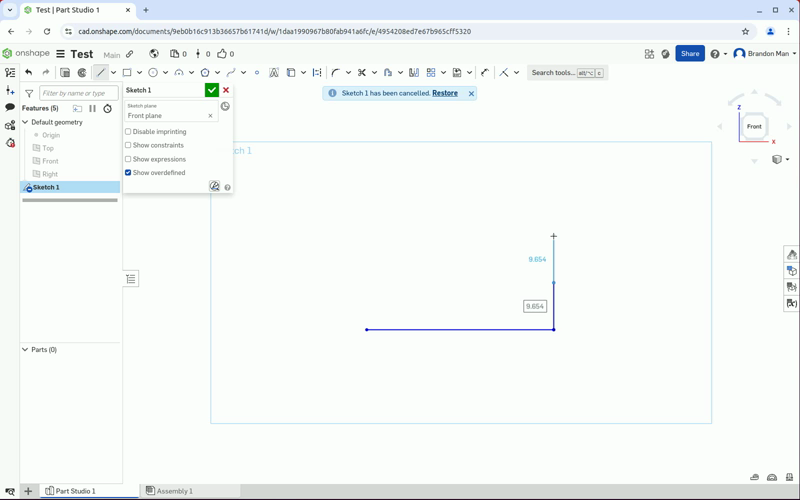
key_down(shift)
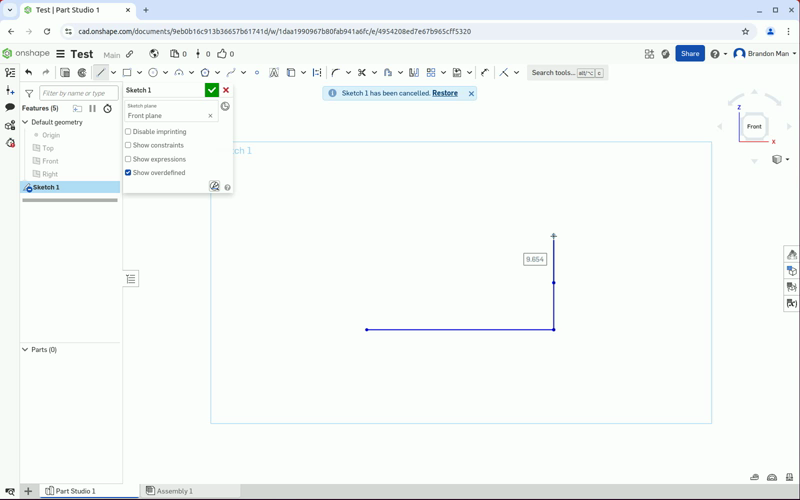
mouse_move(366, 235)
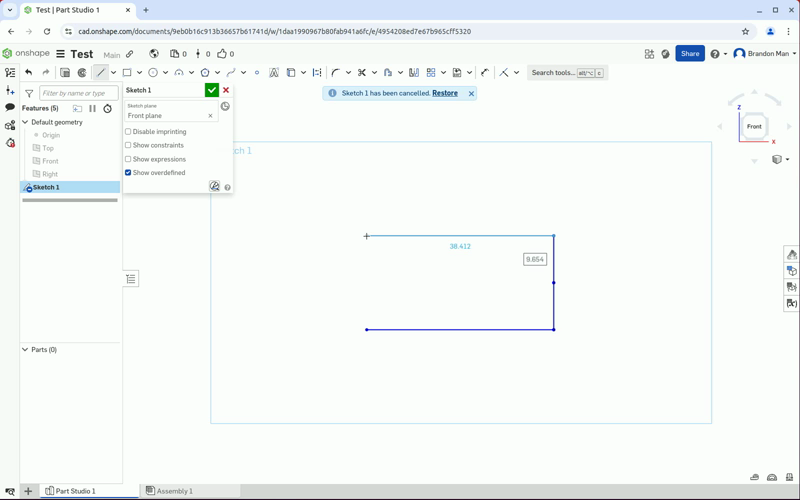
click(366, 235)
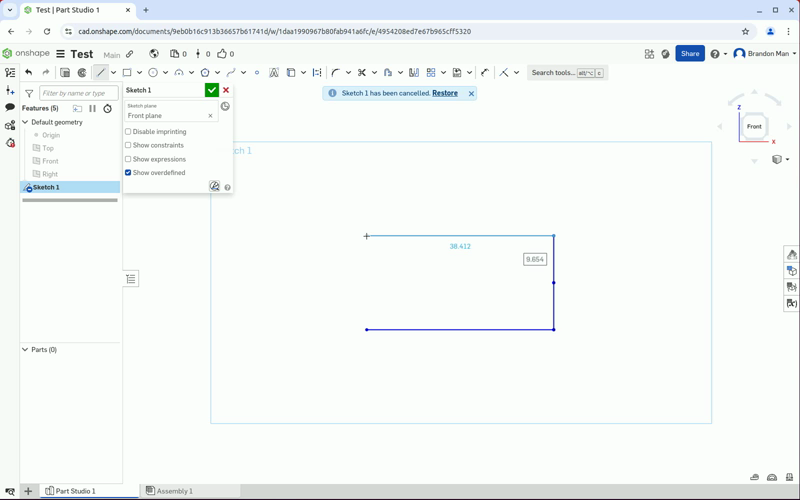
key_up(shift)
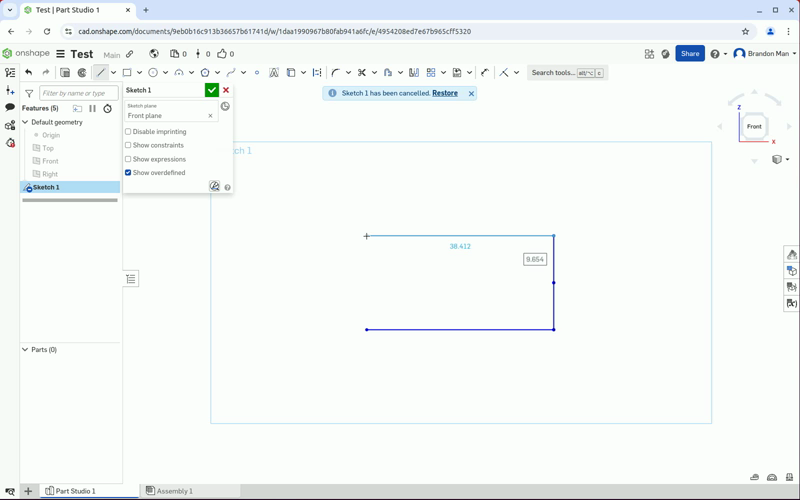
key_down(shift)
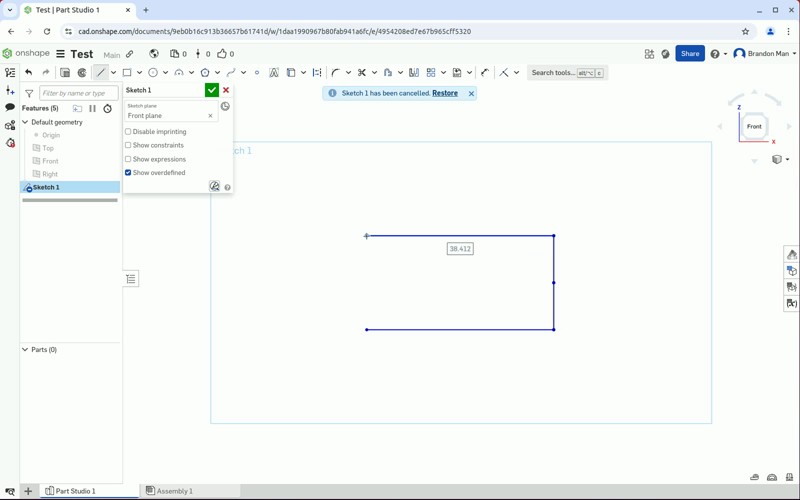
mouse_move(366, 329)
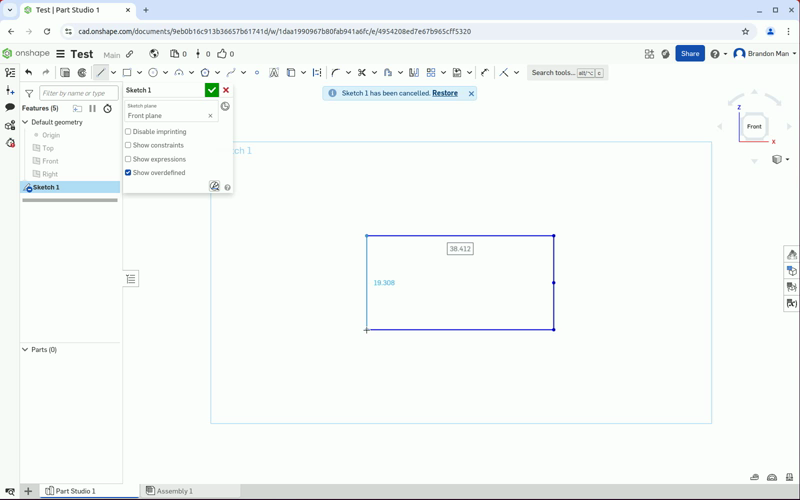
key_up(shift)
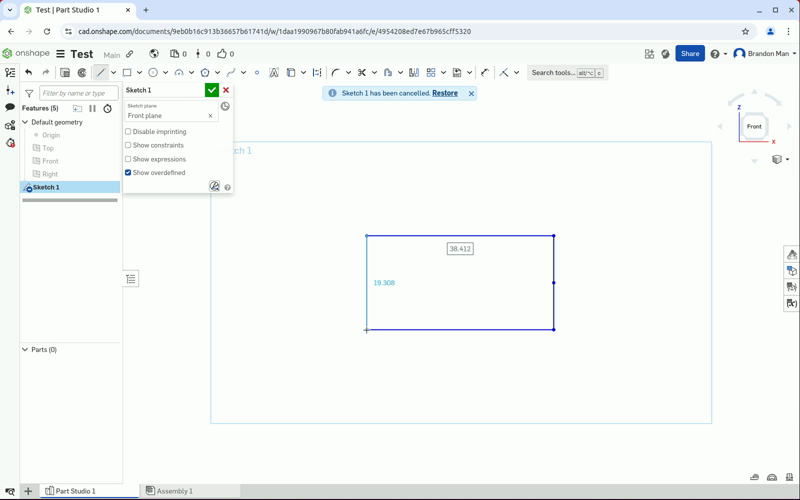
click(366, 329)
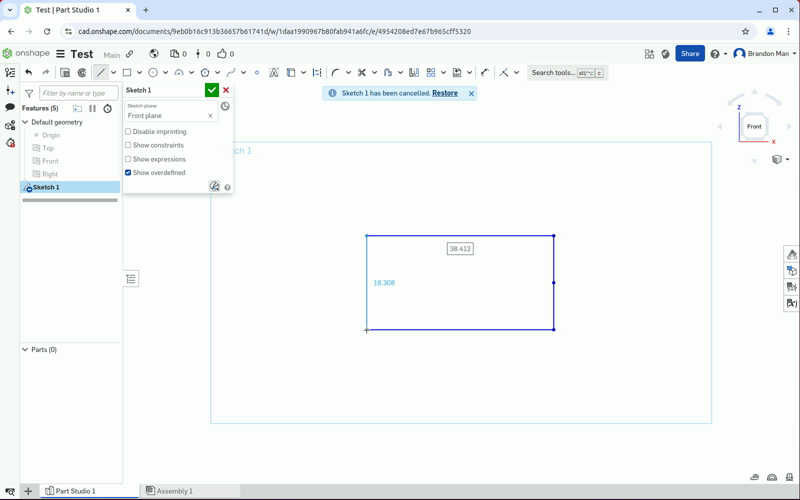
key(esc)
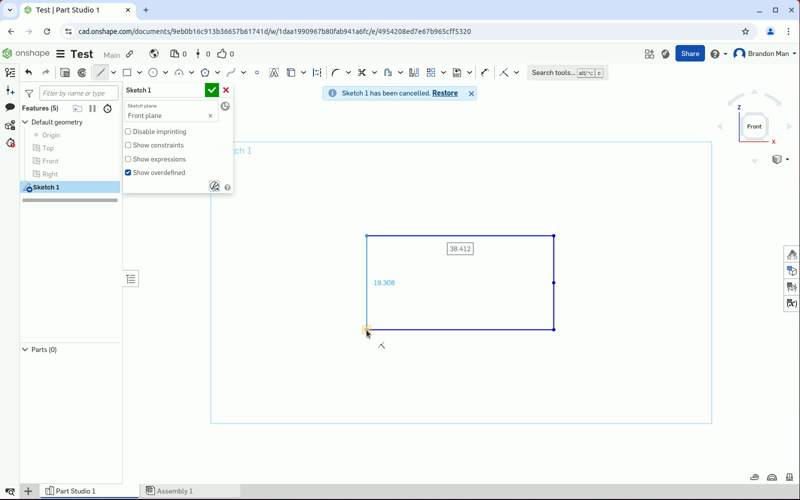
key(c)
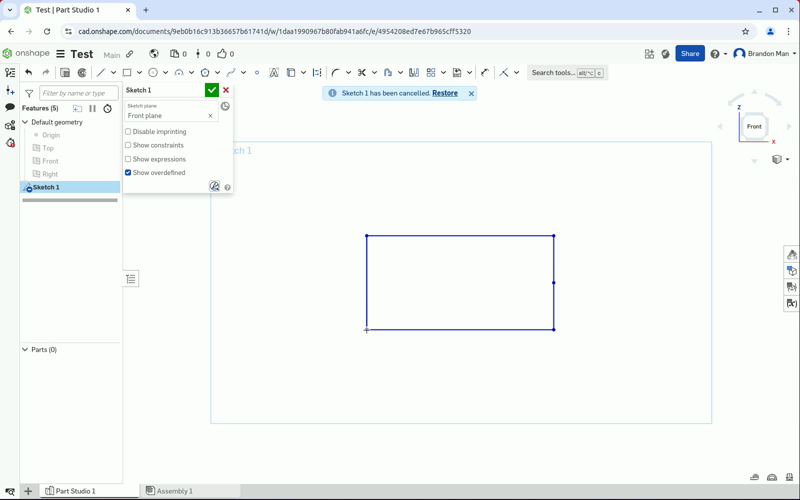
key_down(shift)
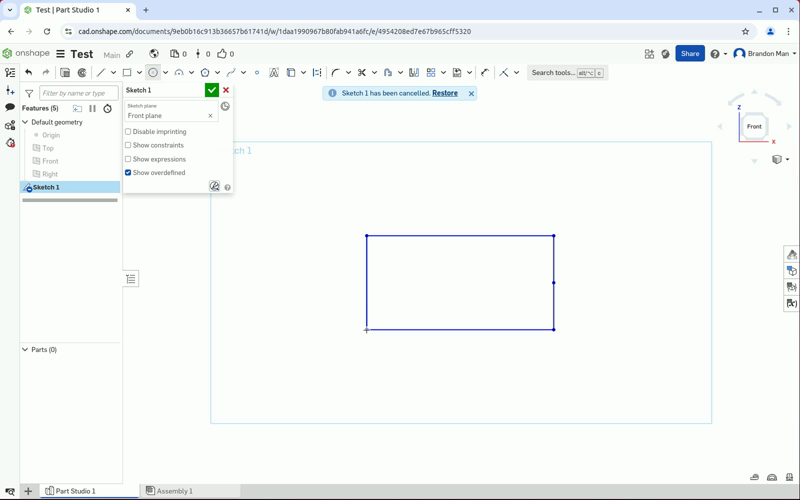
mouse_move(506, 282)
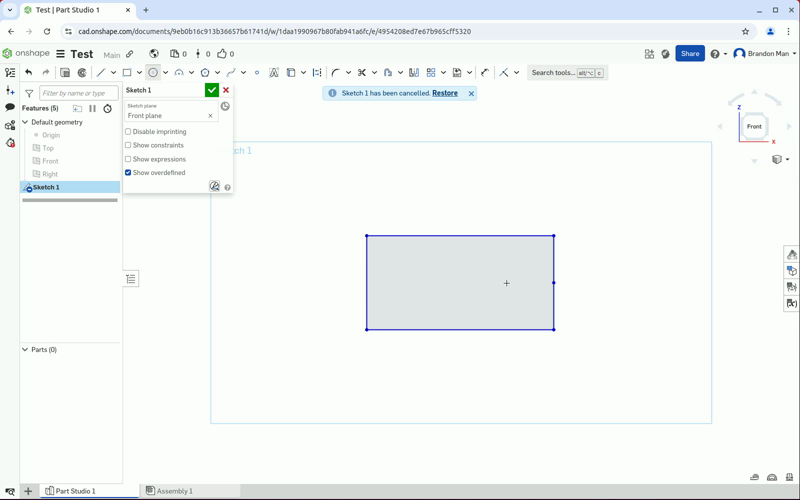
click(506, 282)
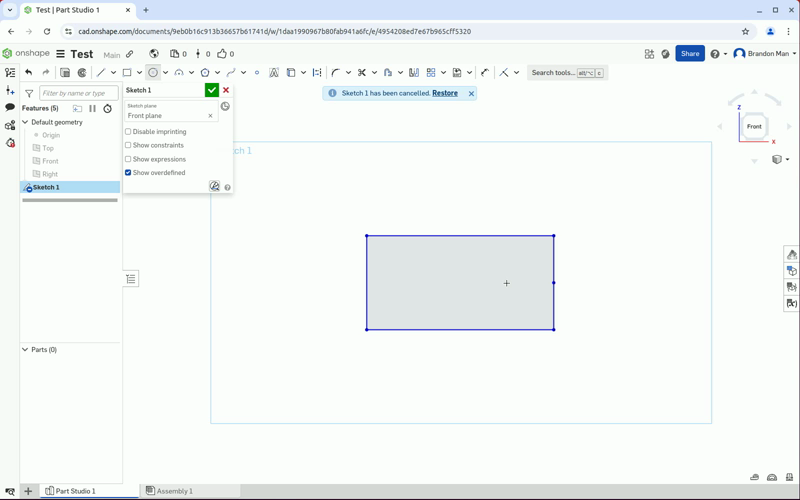
key_up(shift)
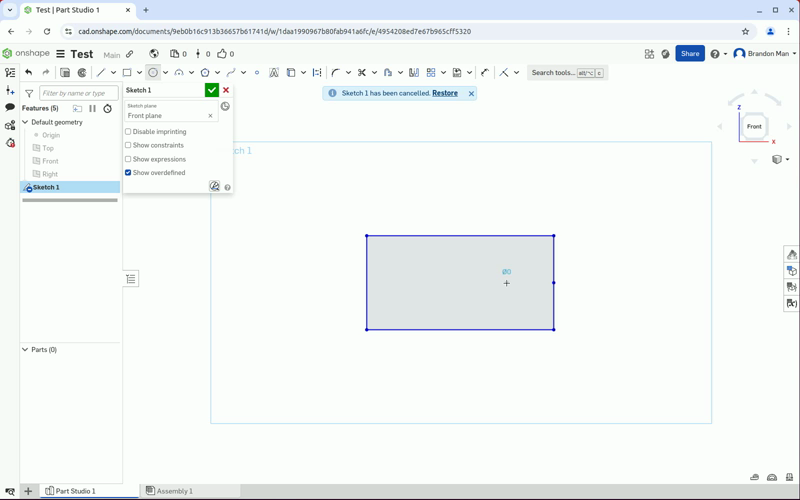
mouse_move(528, 282)
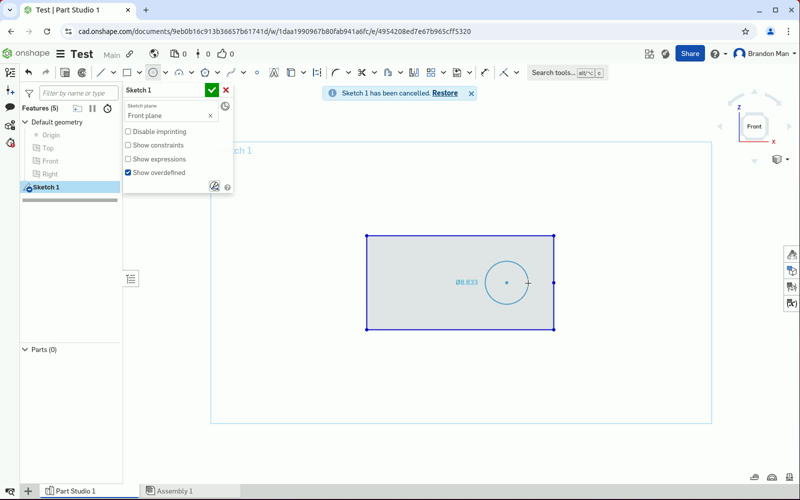
click(528, 282)
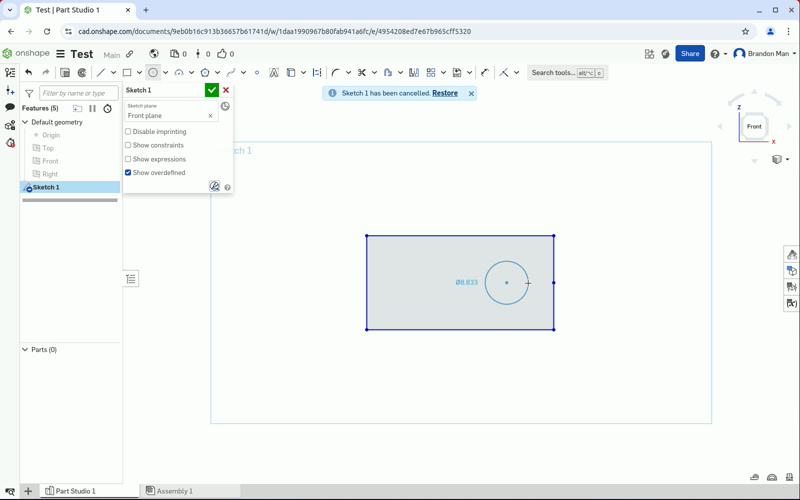
key(esc)
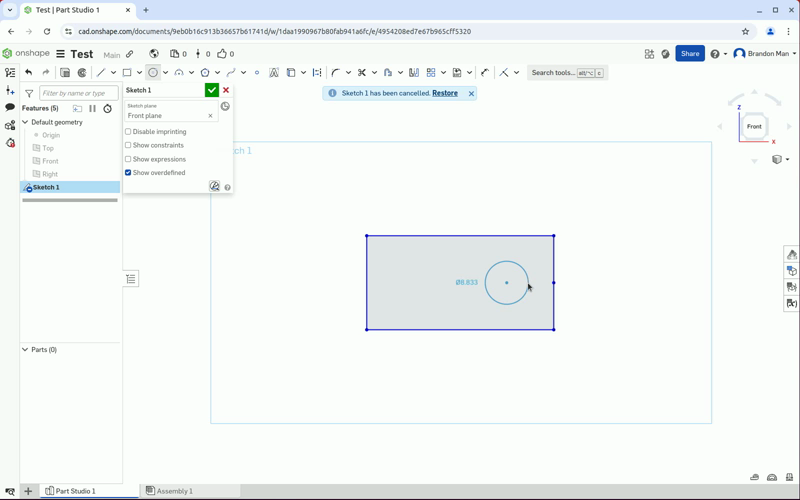
mouse_move(400, 261)
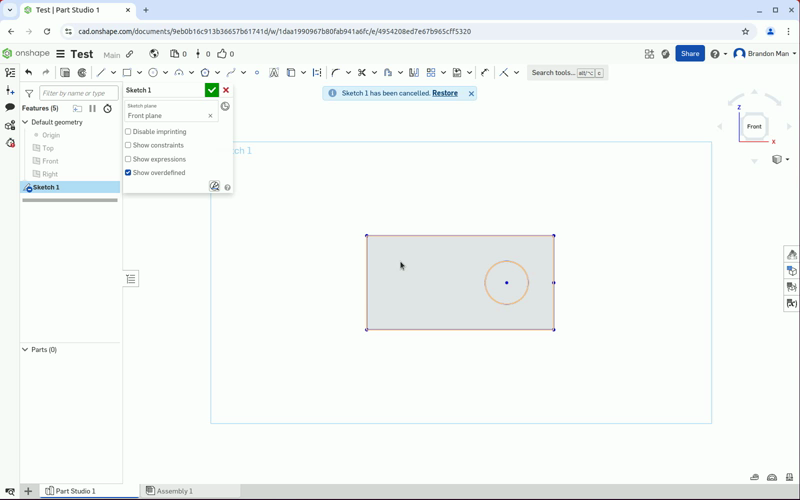
click(400, 261)
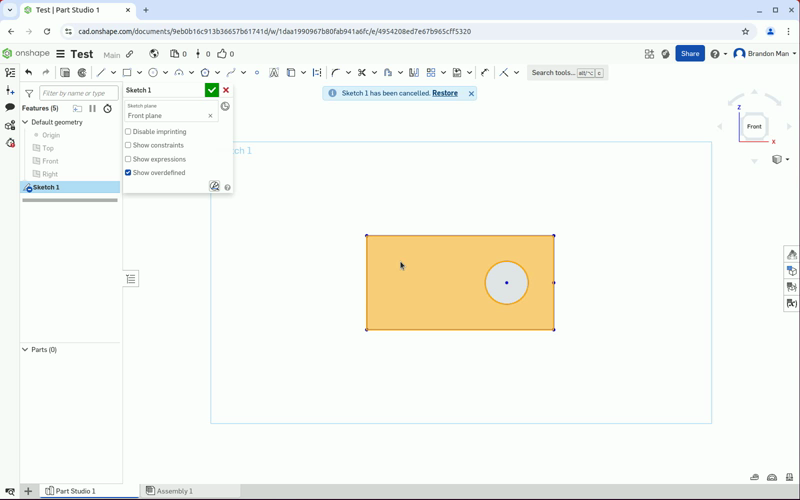
mouse_move(73, 352)
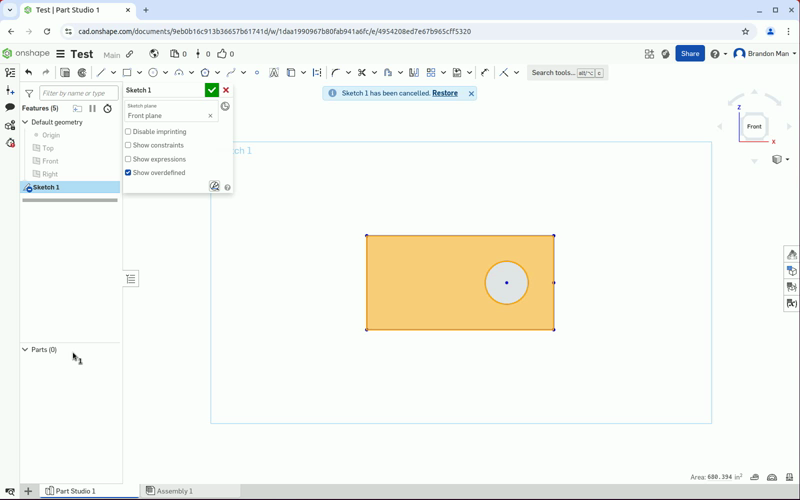
key(shift+y)
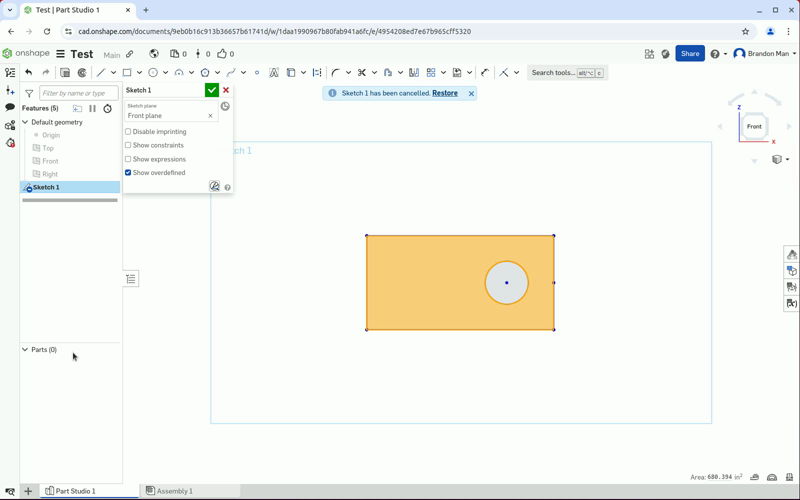
key(shift+e)
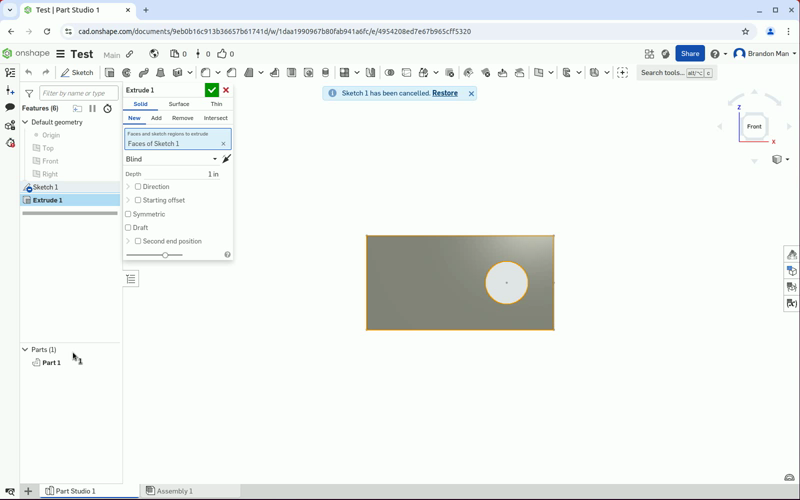
mouse_move(143, 106)
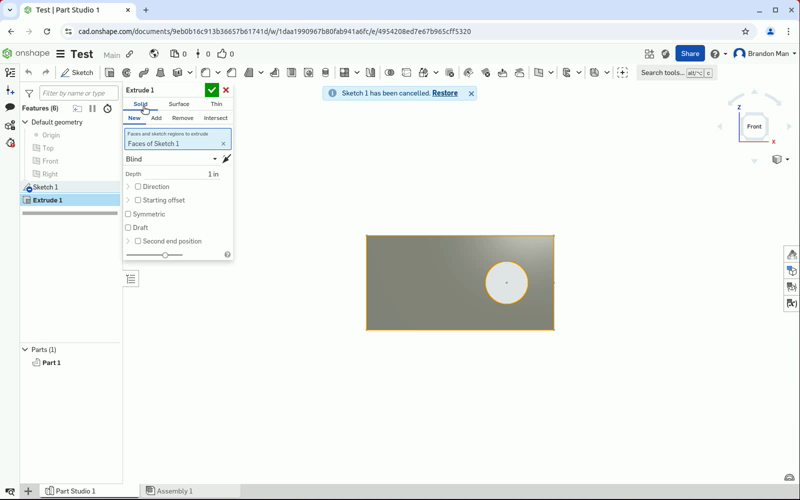
click(143, 106)
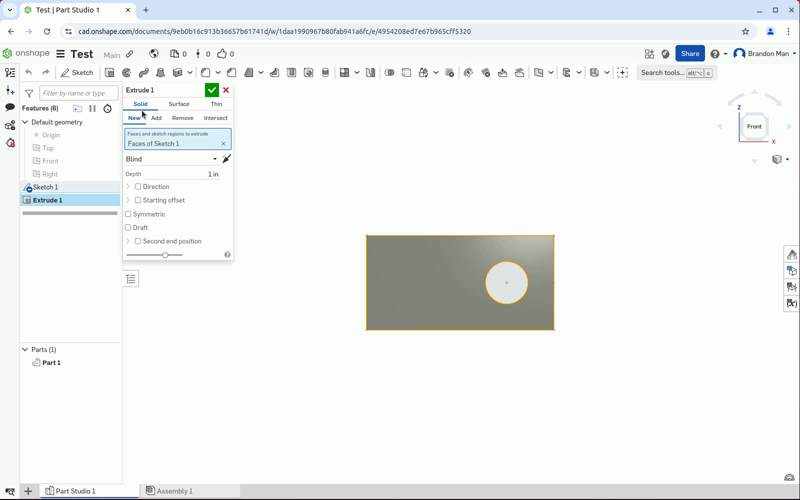
mouse_move(137, 120)
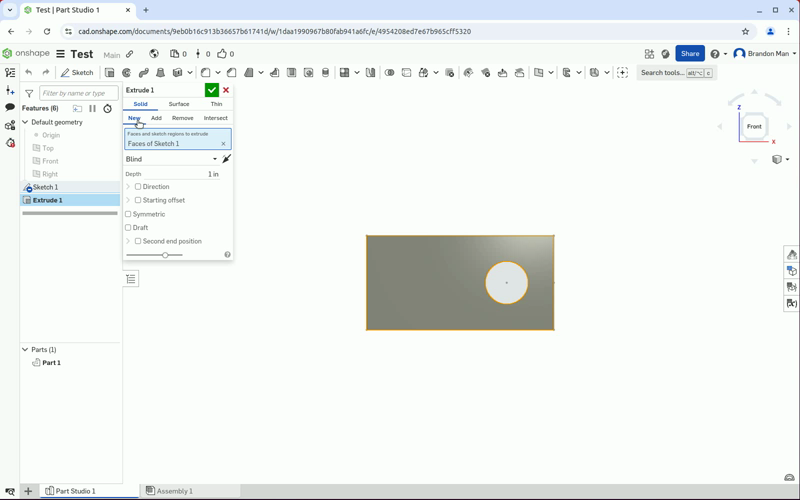
click(137, 120)
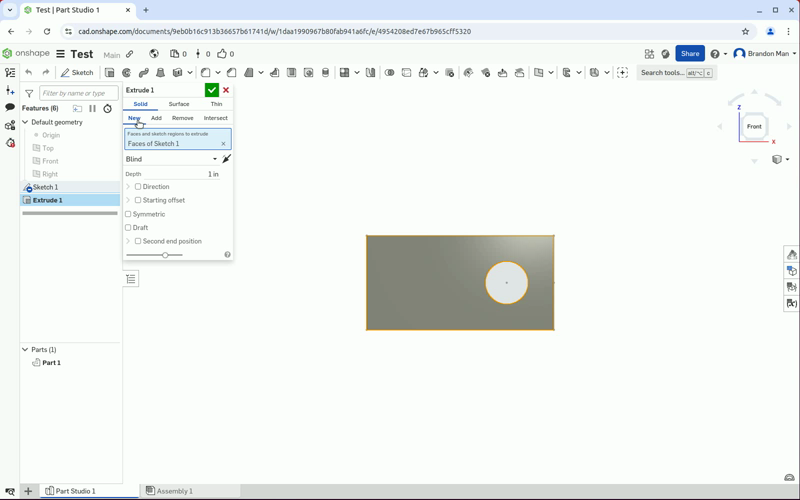
key(tab, 4)
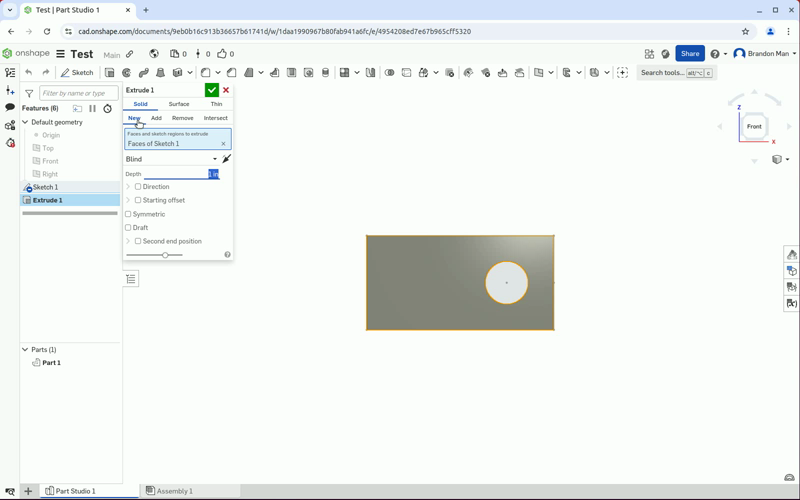
text(19.257)
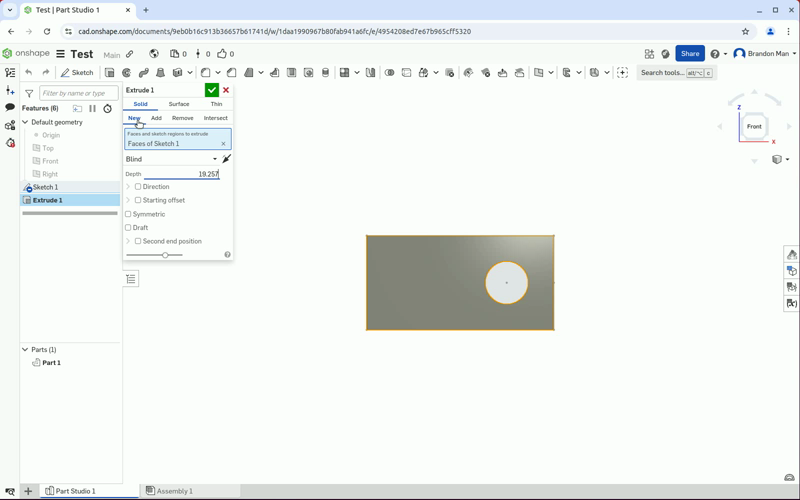
key(enter)
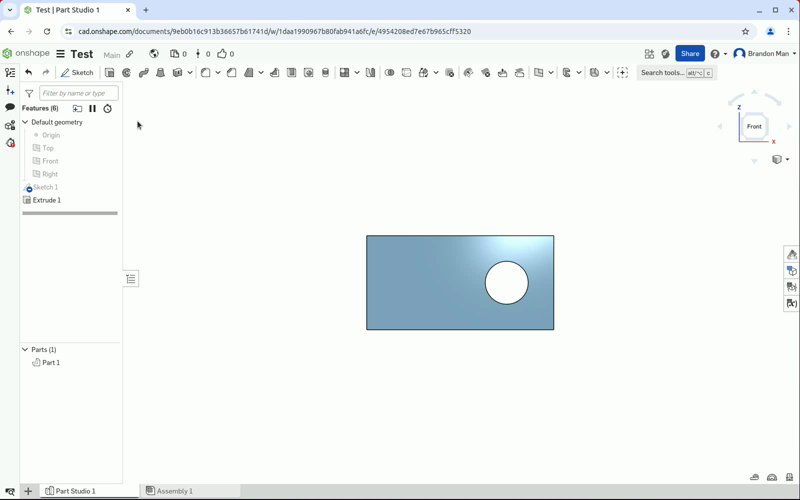
key(shift+h)
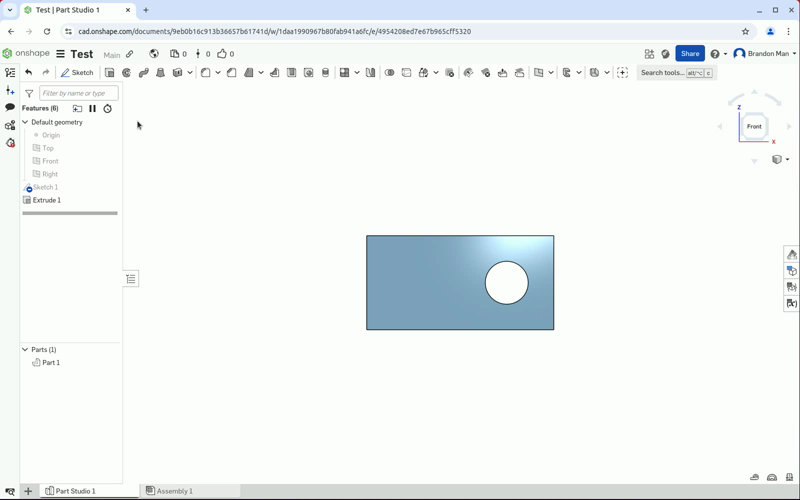
key(shift+h)
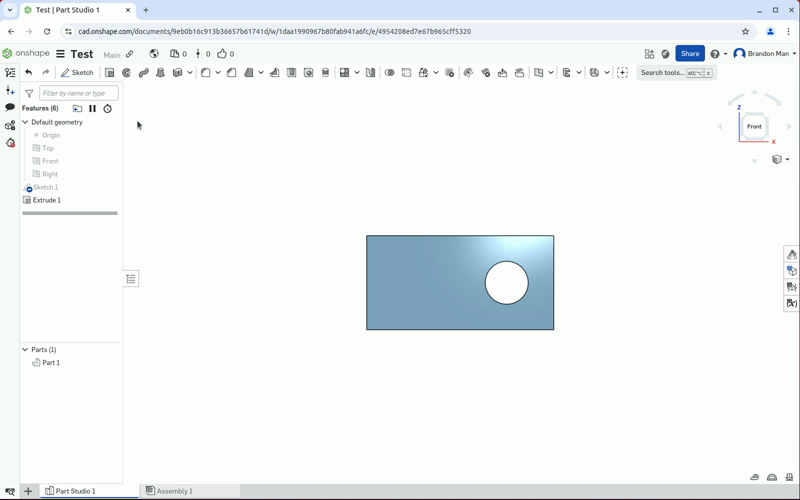
mouse_move(73, 189)
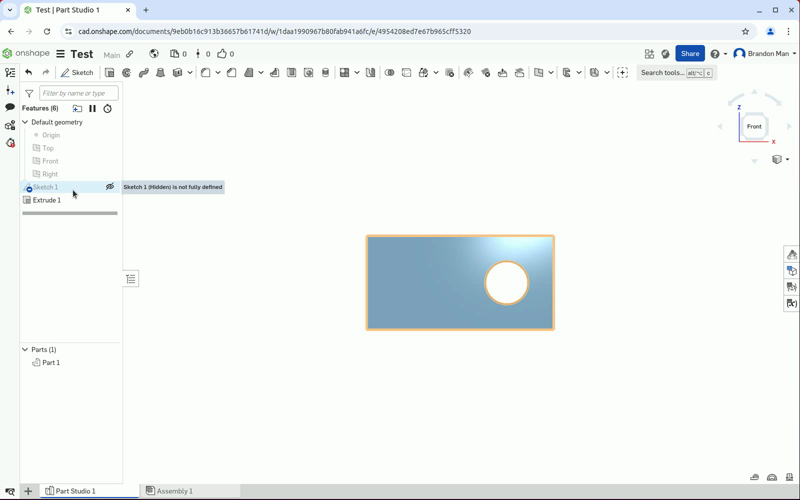
click(73, 189)
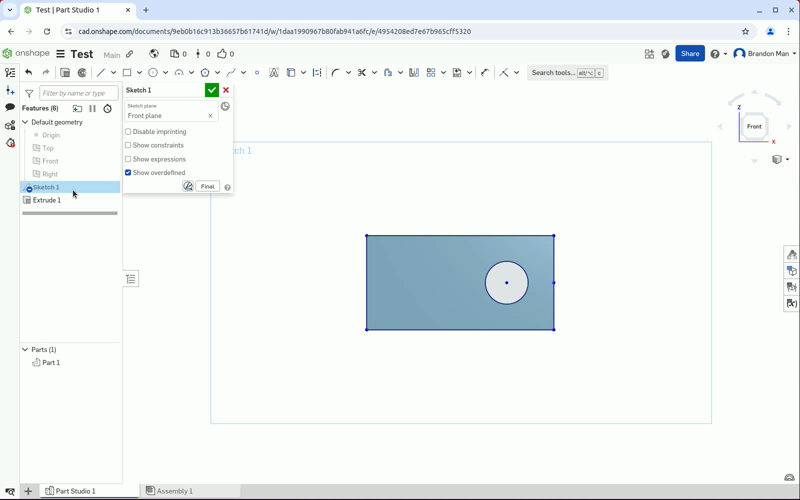
mouse_move(229, 92)
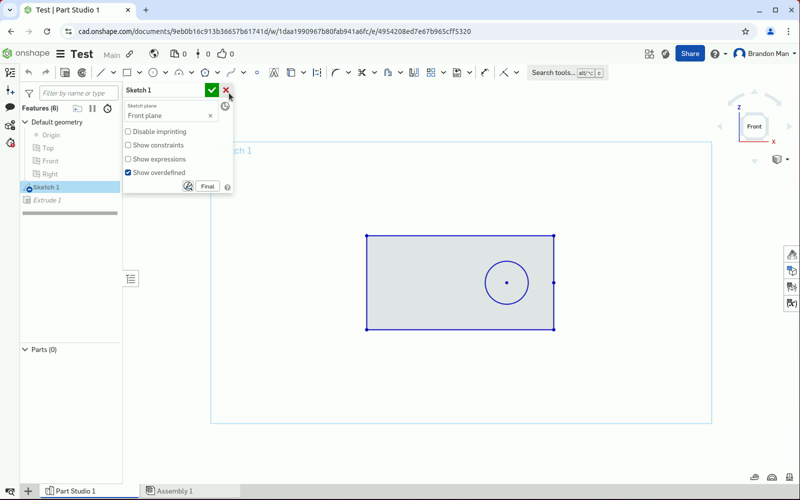
click(229, 92)
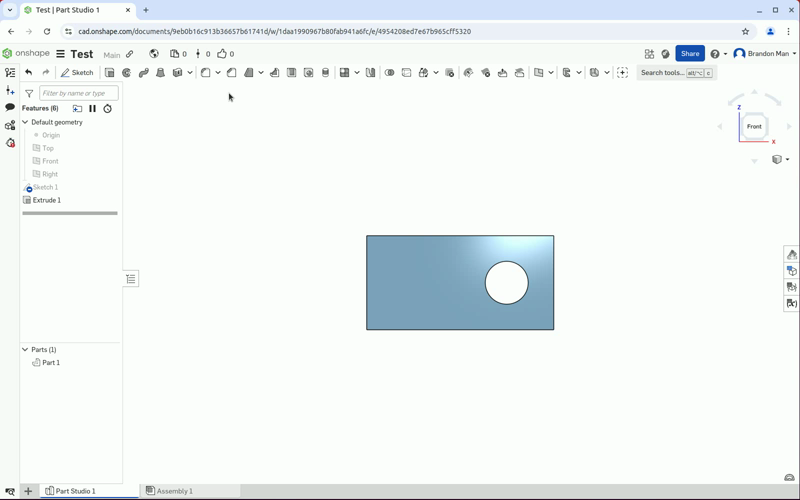
mouse_move(73, 352)
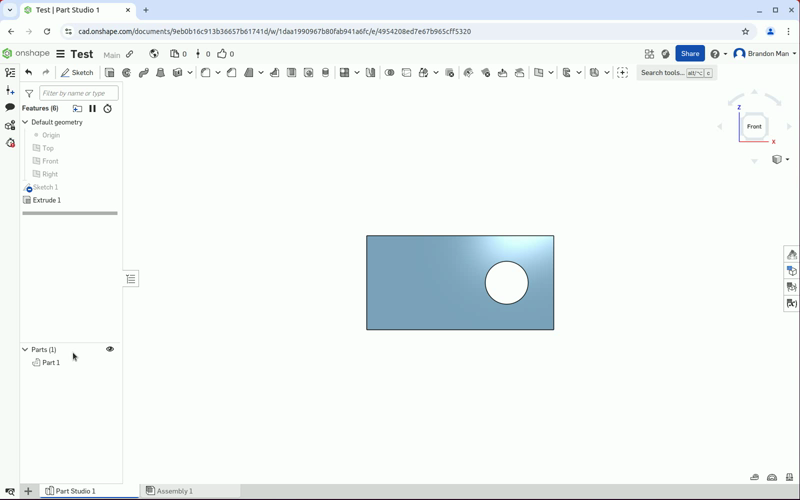
key(y)
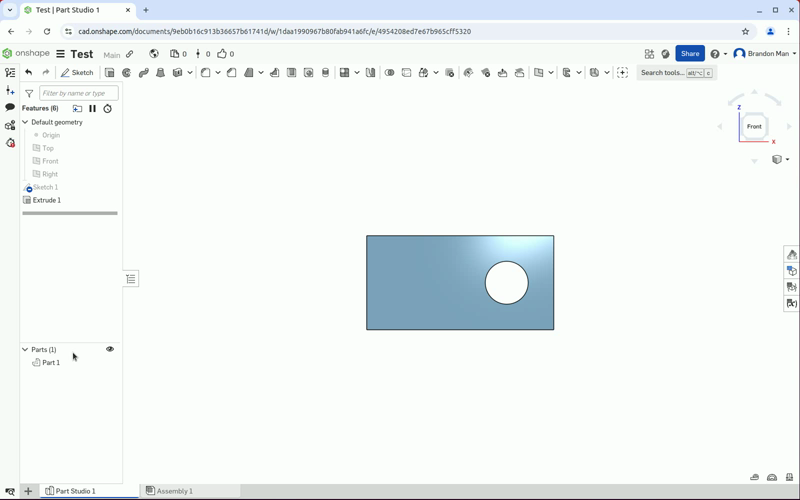
key(shift+p)
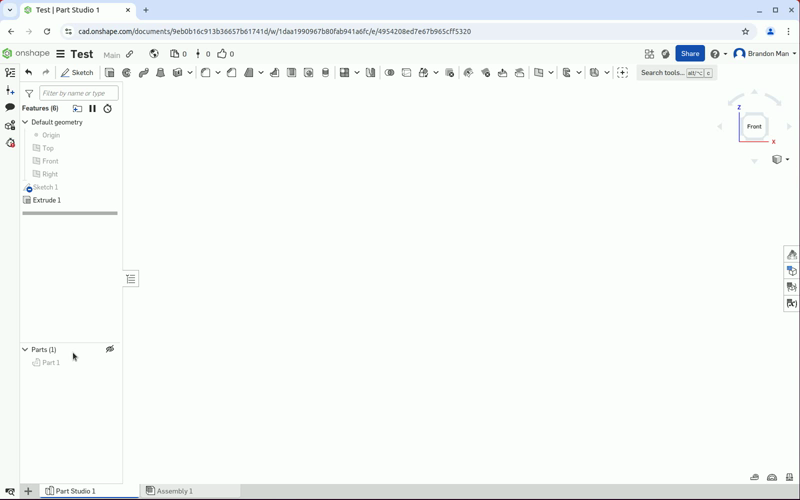
key(space)
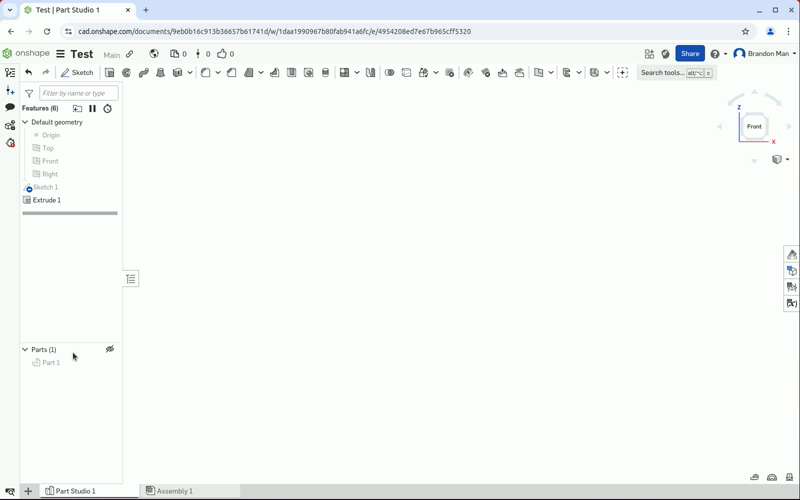
key_down(shift)
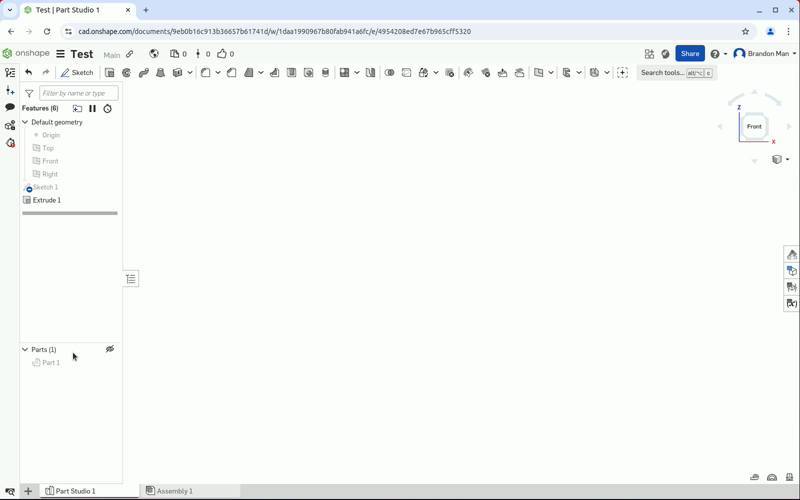
key(left)
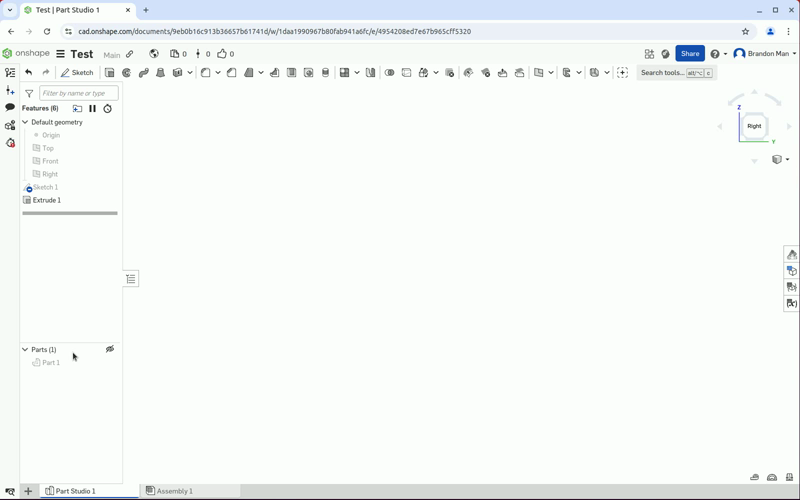
key_up(shift)
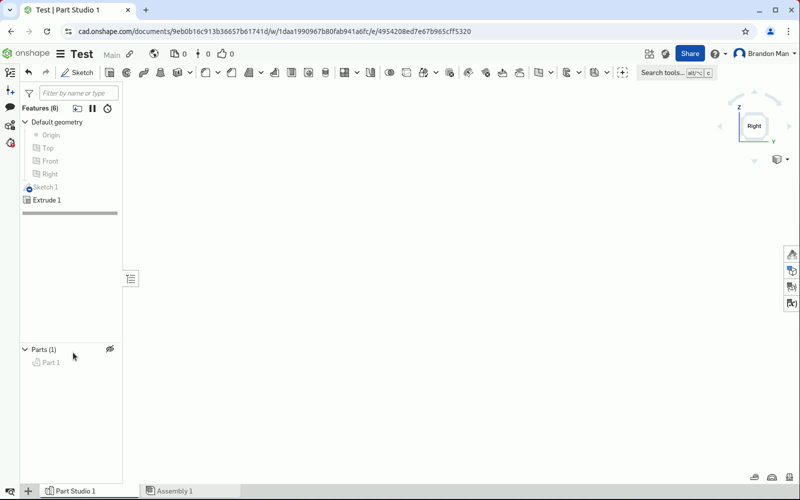
mouse_move(73, 352)
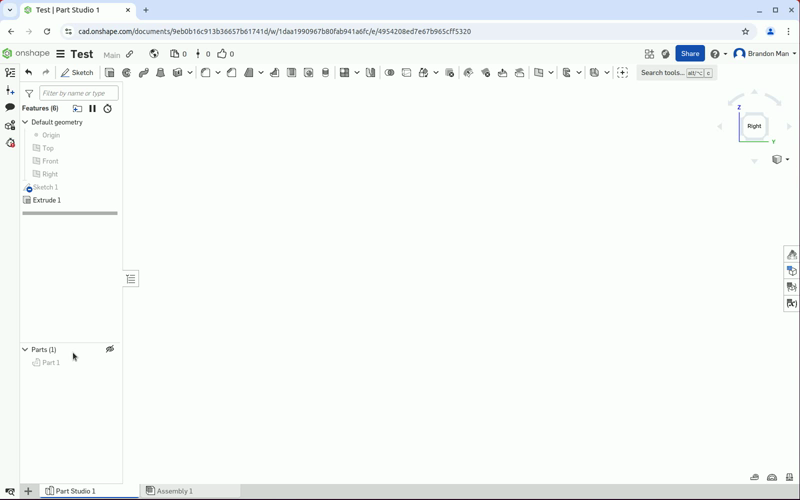
key(shift+y)
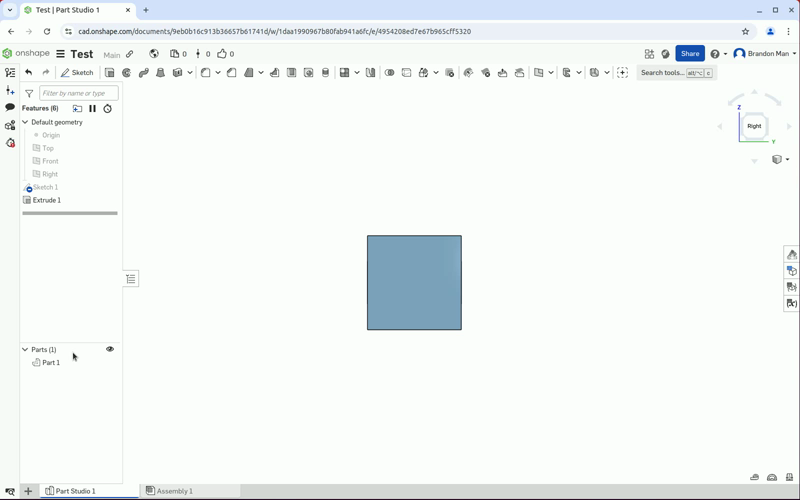
mouse_move(541, 75)
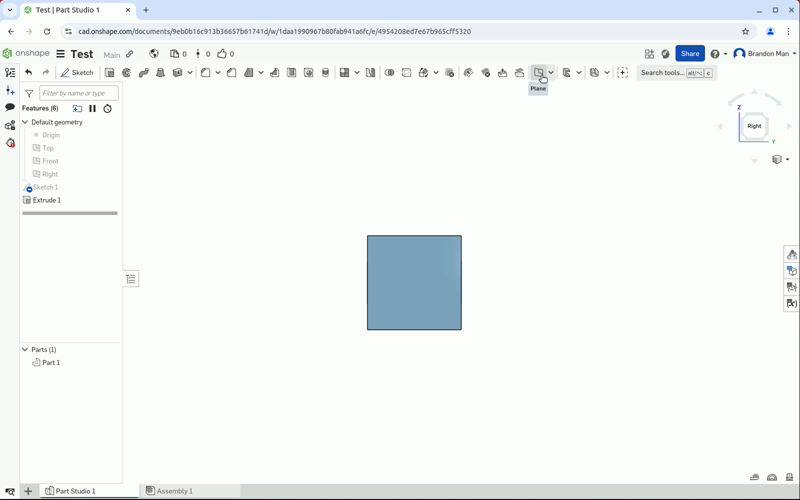
click(541, 75)
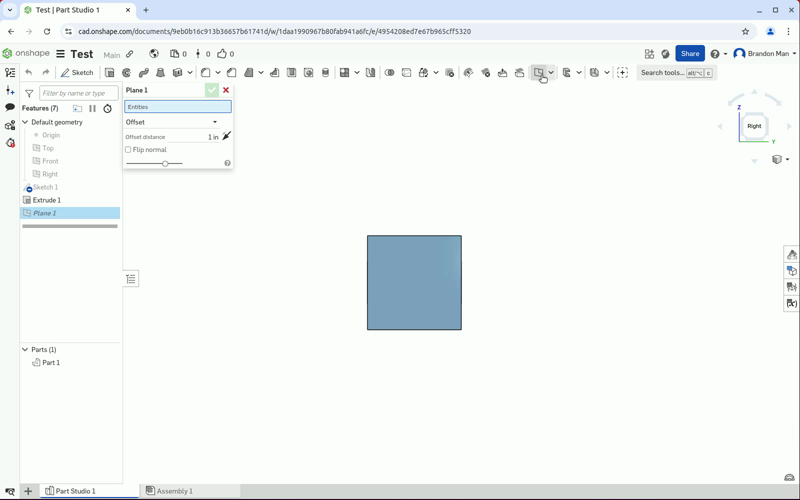
mouse_move(73, 176)
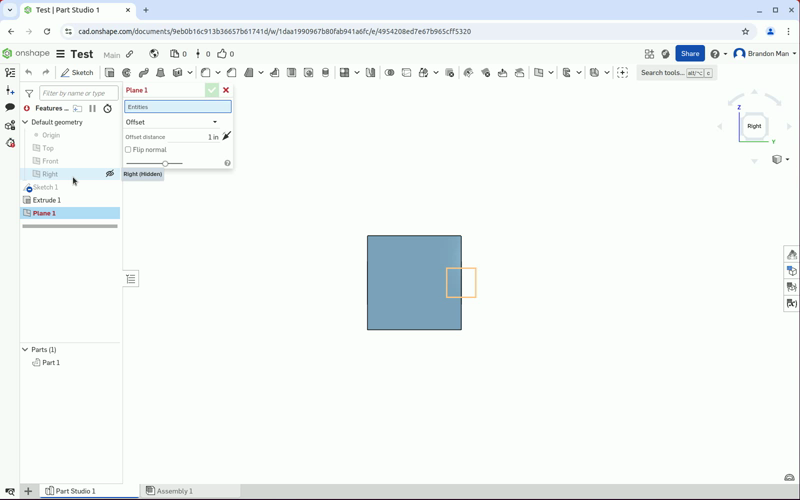
click(73, 176)
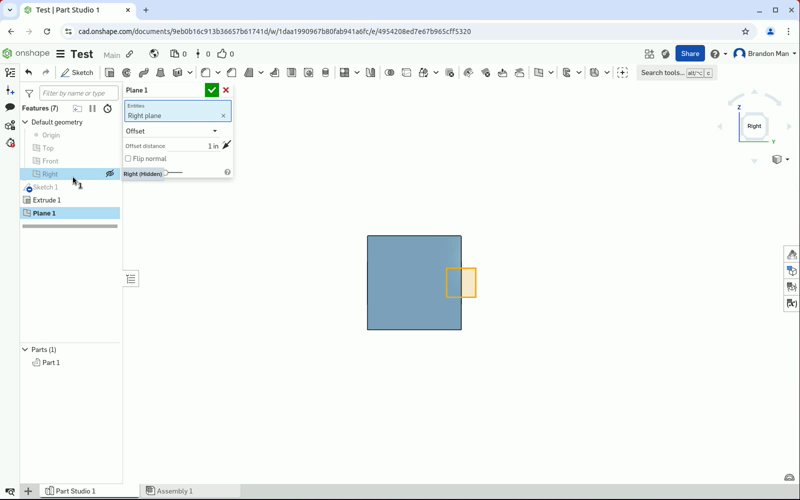
key(tab, 2)
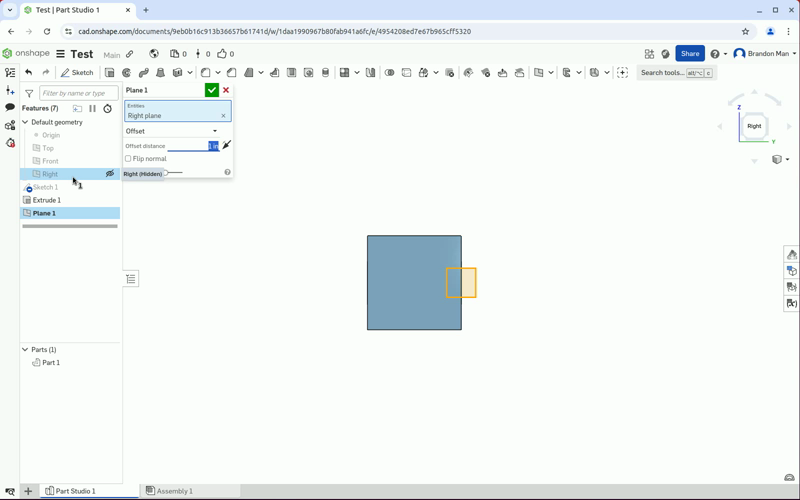
text(19.257)
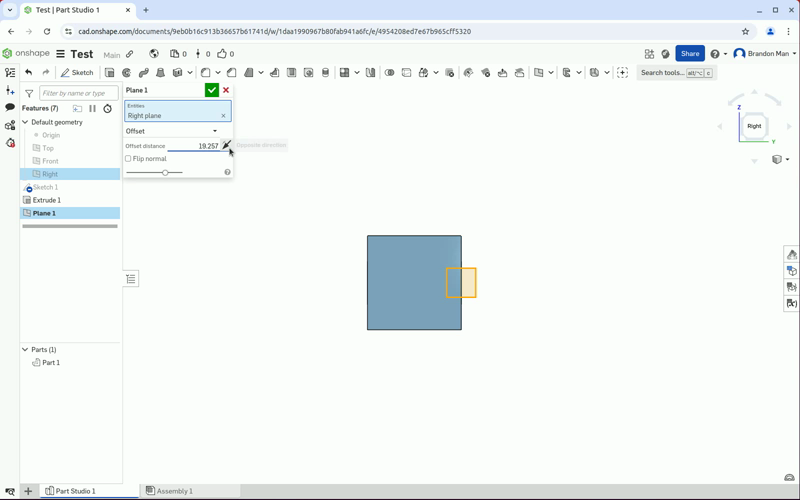
mouse_move(229, 147)
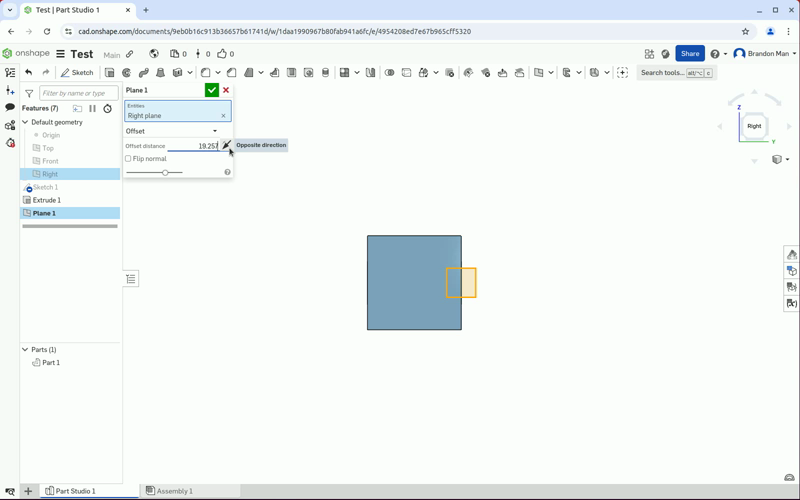
click(229, 147)
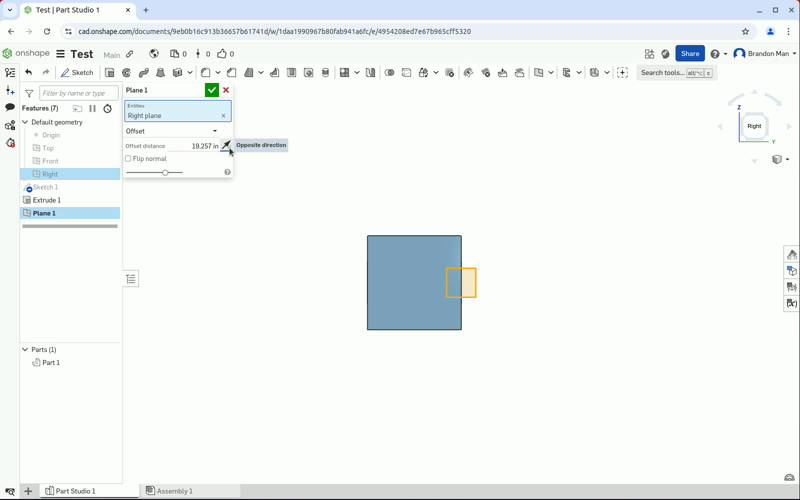
key(enter, 2)
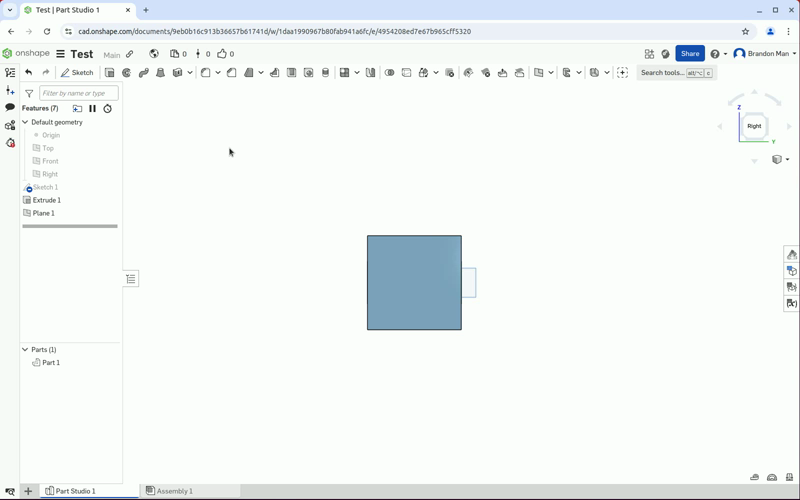
key(shift+s)
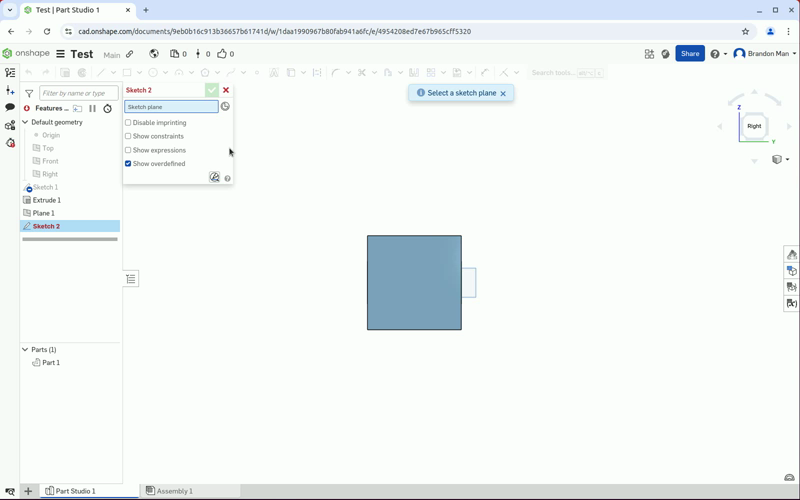
mouse_move(73, 215)
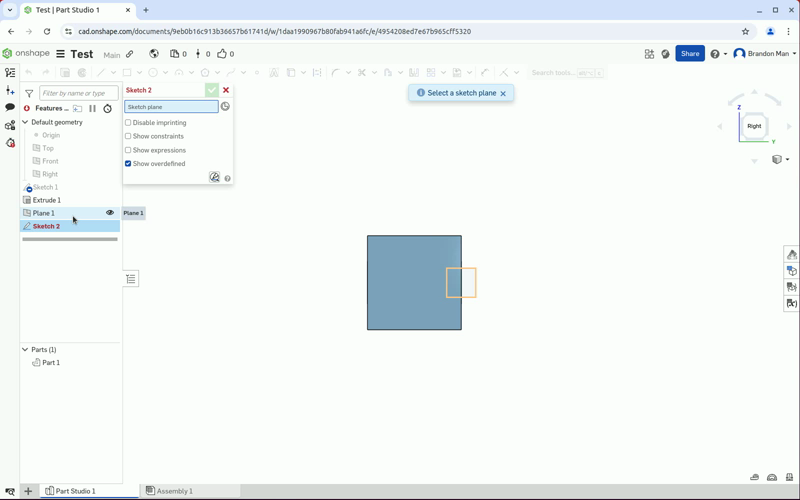
click(73, 215)
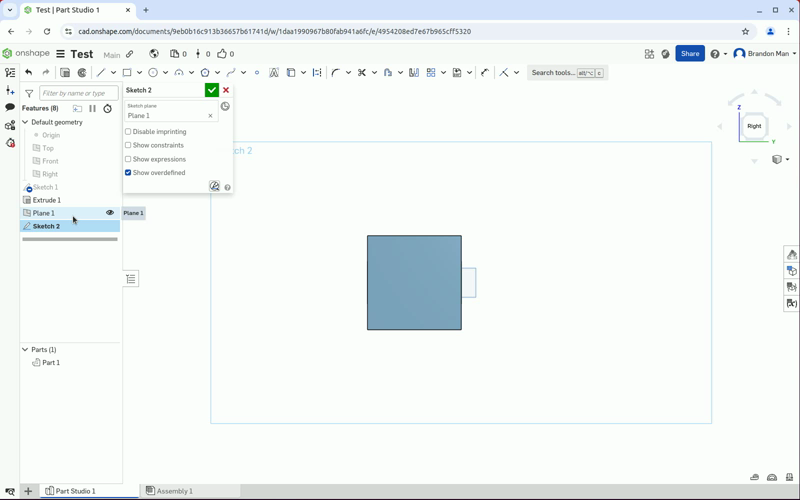
mouse_move(73, 352)
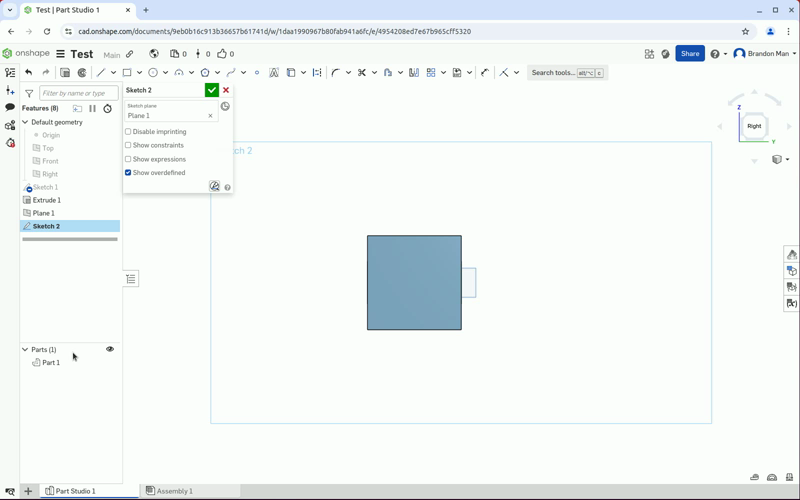
key(y)
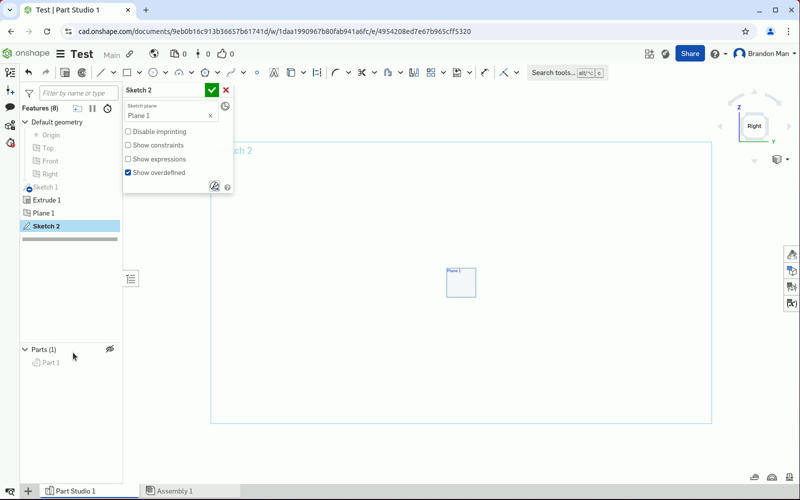
key(c)
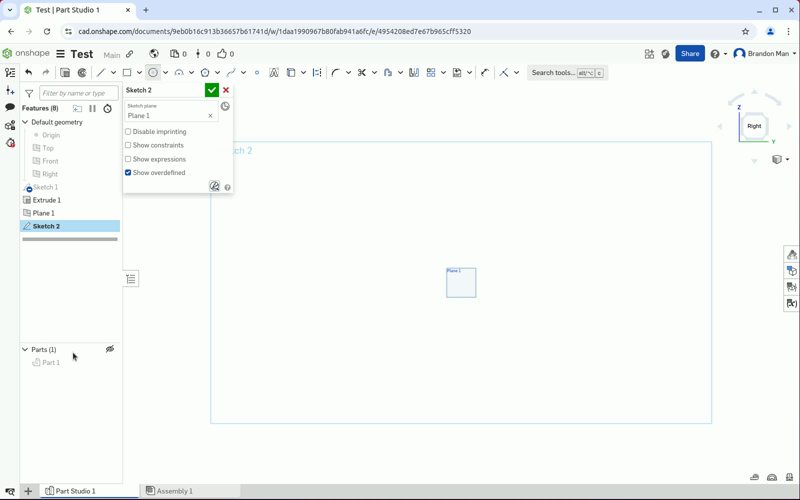
key_down(shift)
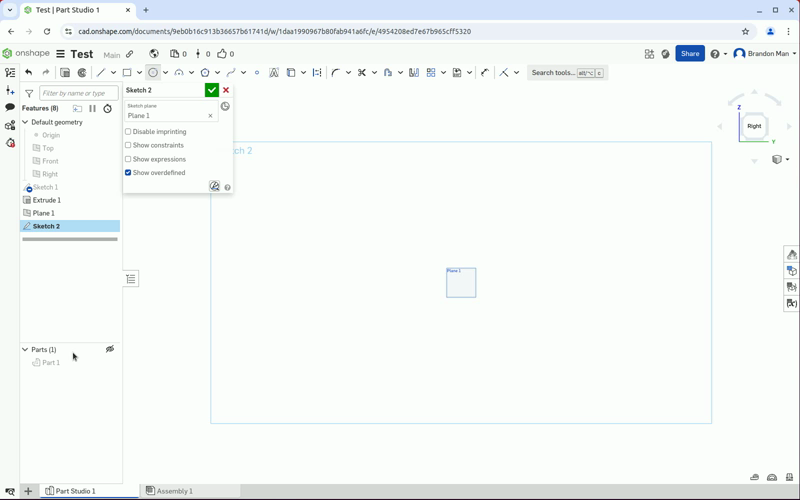
mouse_move(461, 282)
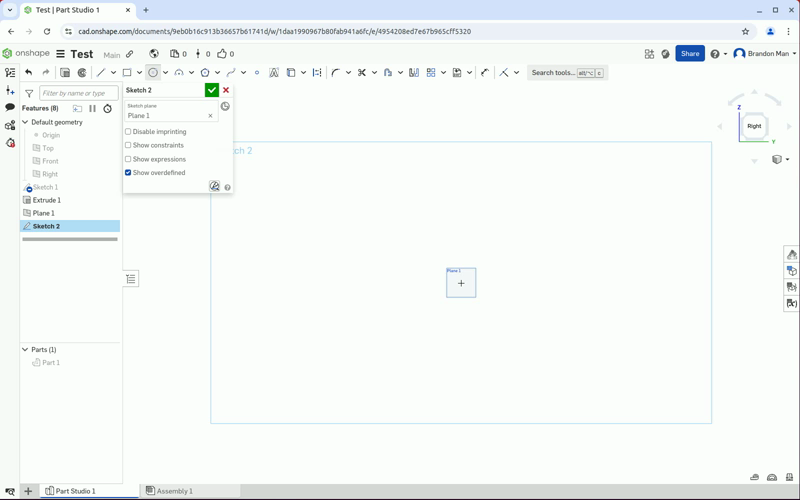
click(461, 282)
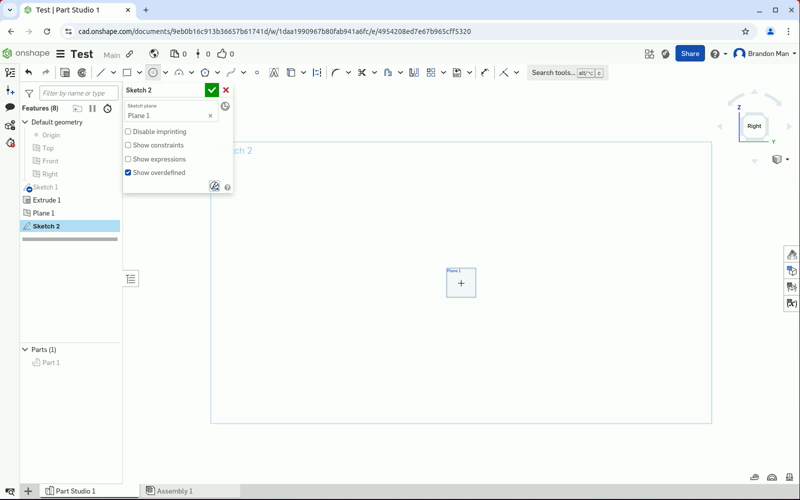
key_up(shift)
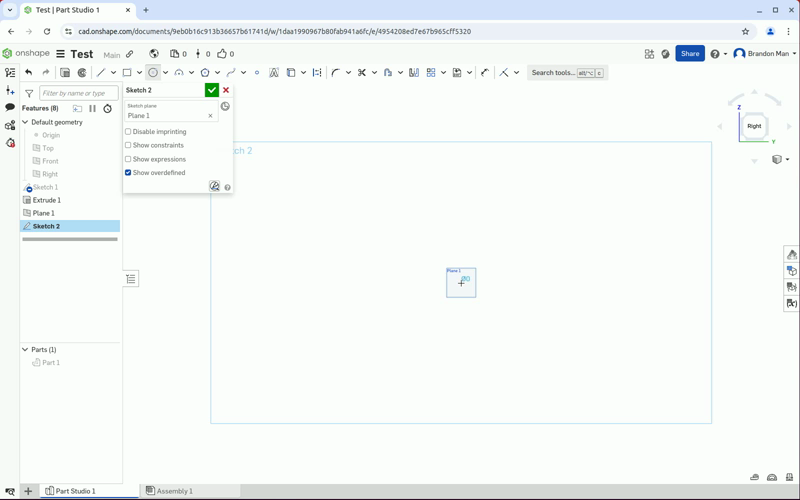
mouse_move(508, 282)
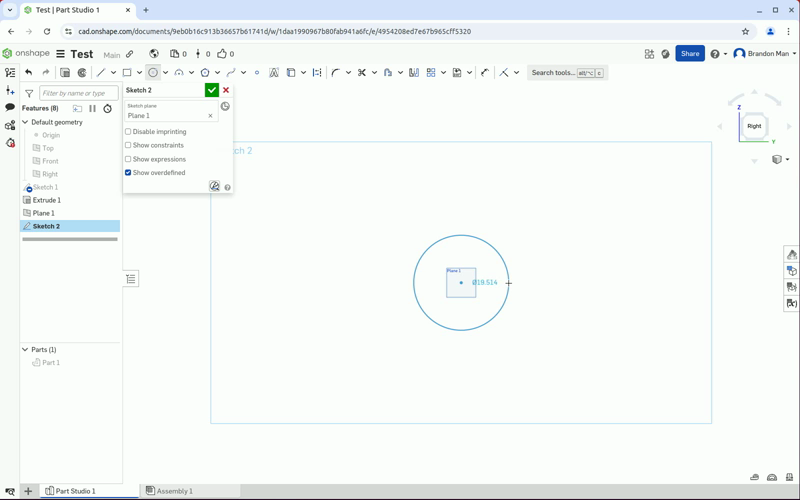
click(508, 282)
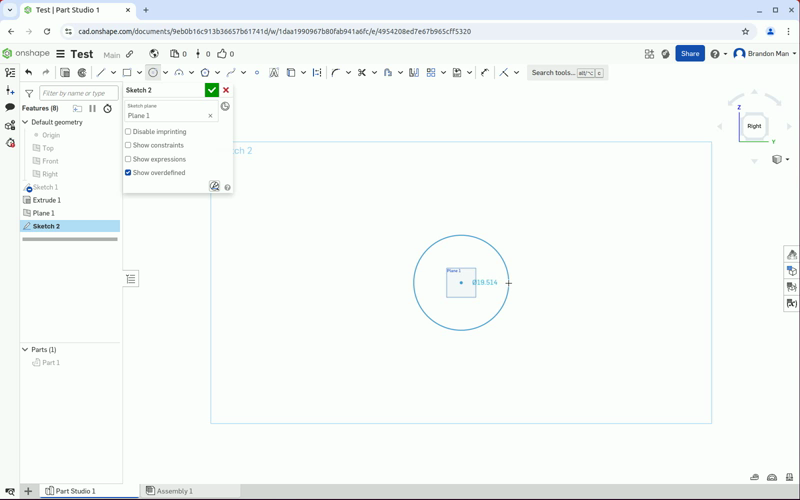
key(esc)
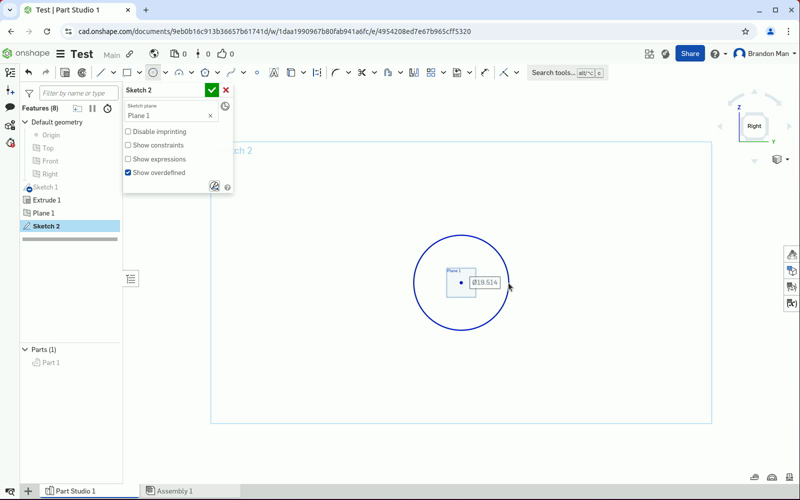
mouse_move(486, 281)
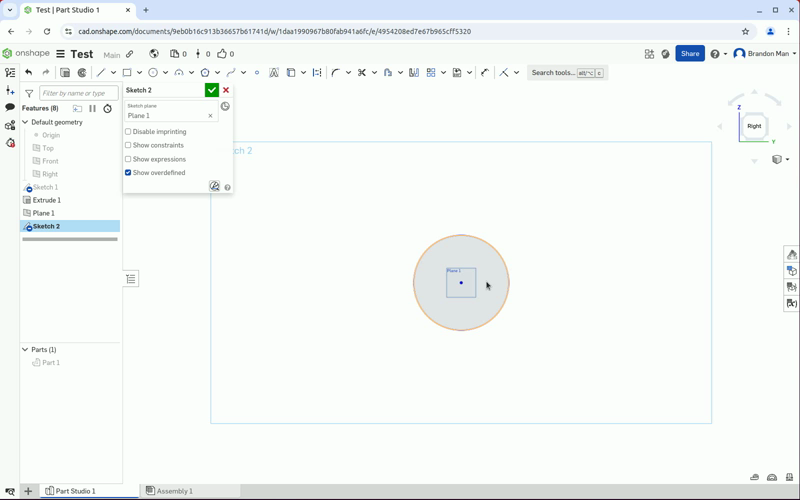
click(486, 281)
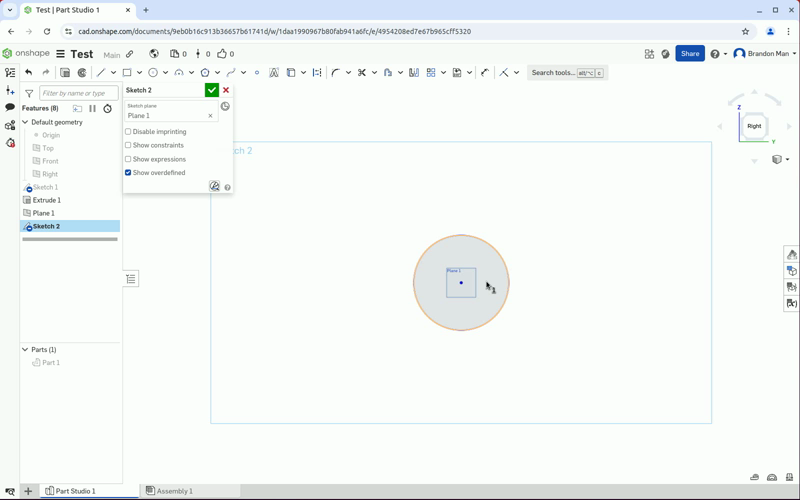
mouse_move(73, 352)
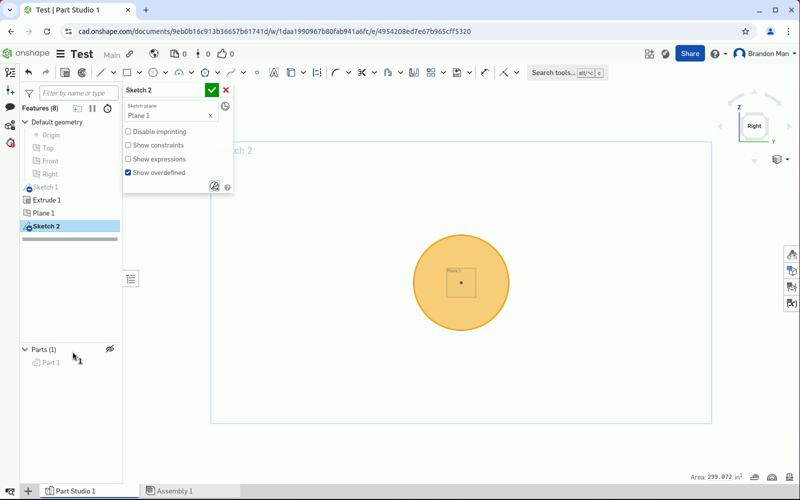
key(shift+y)
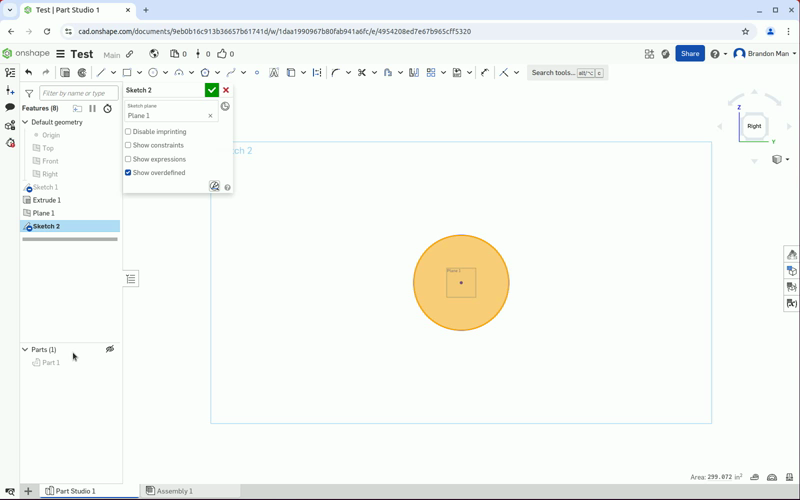
key(shift+e)
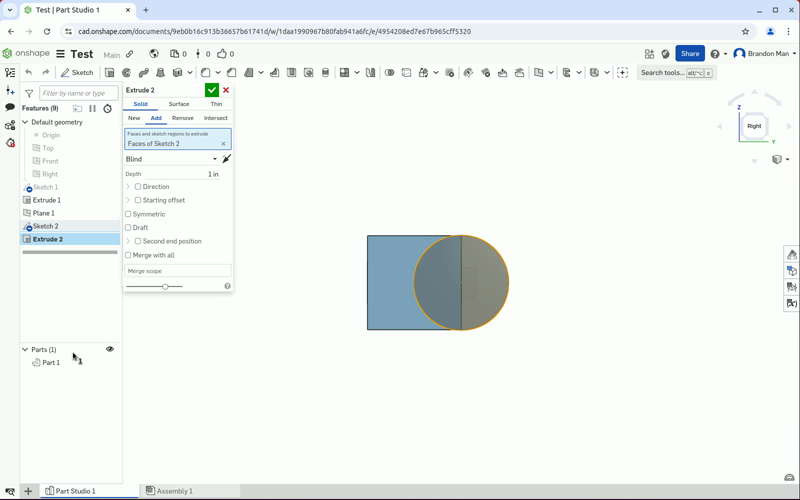
mouse_move(143, 106)
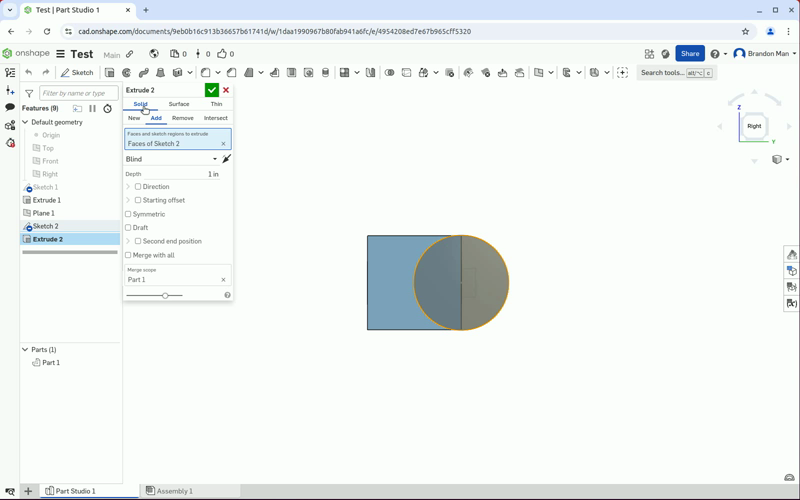
click(143, 106)
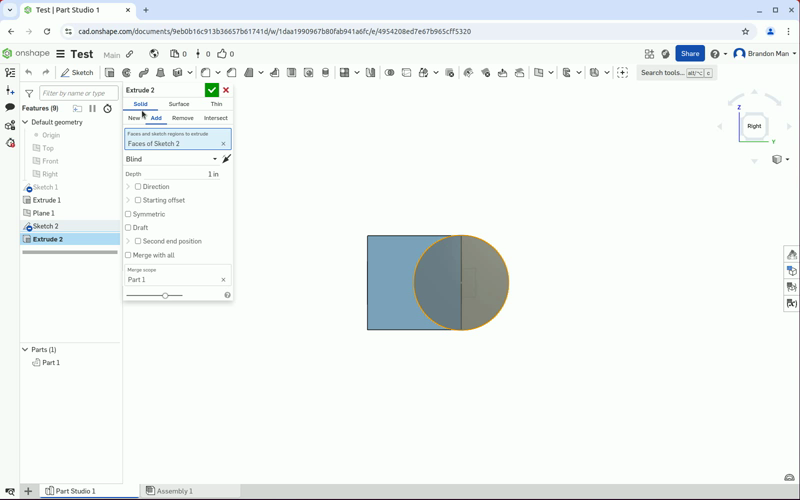
mouse_move(137, 120)
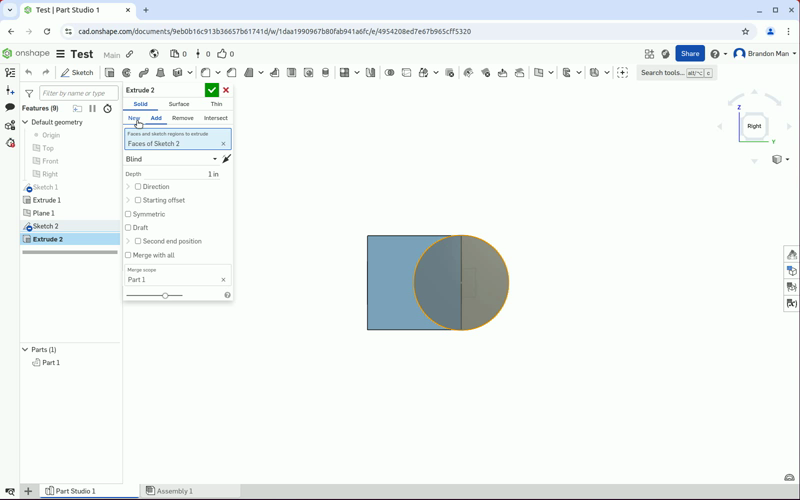
click(137, 120)
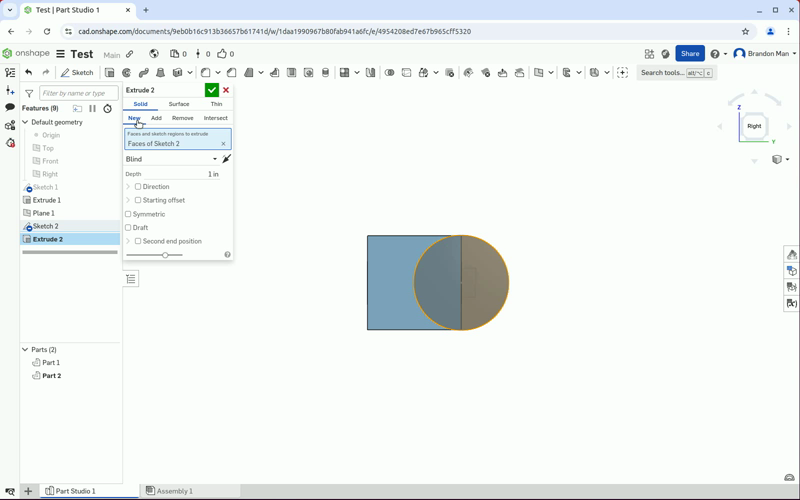
key(tab, 4)
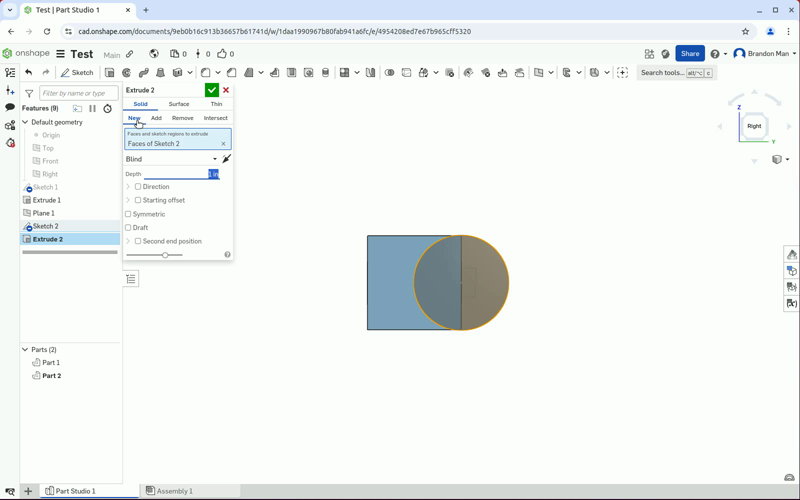
text(3.851)
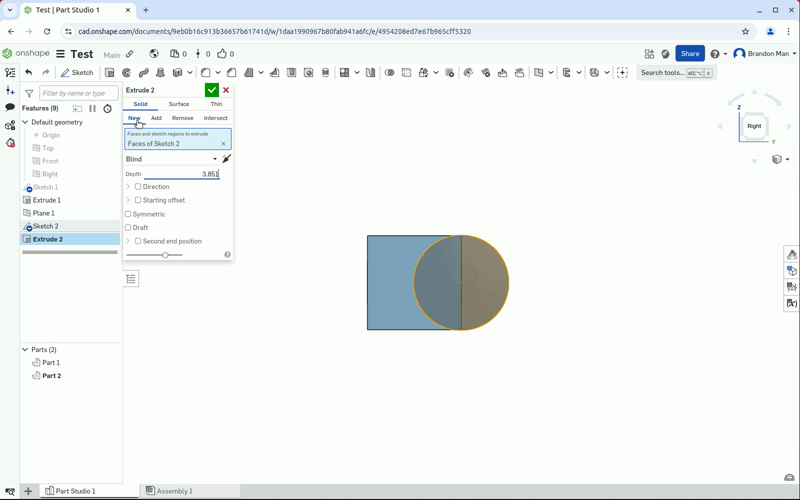
key(enter)
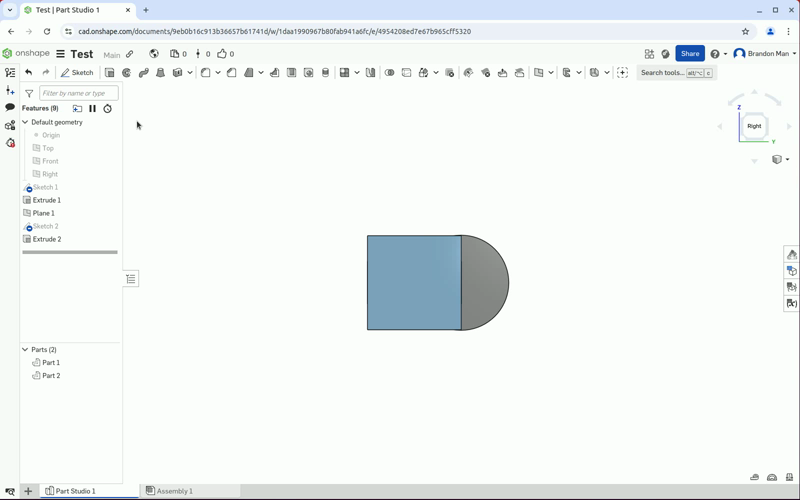
key(shift+h)
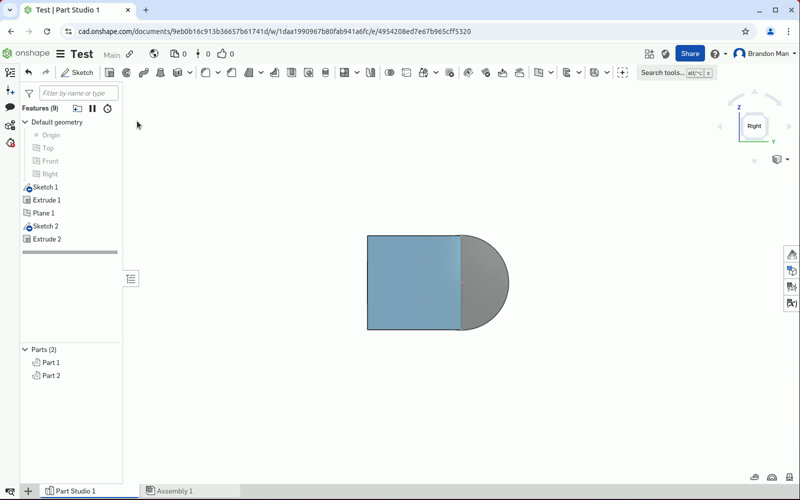
key(shift+h)
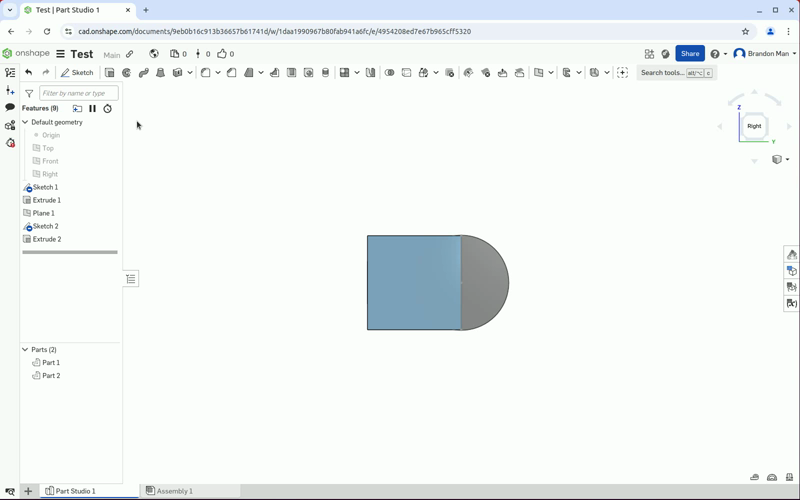
key(shift+7)
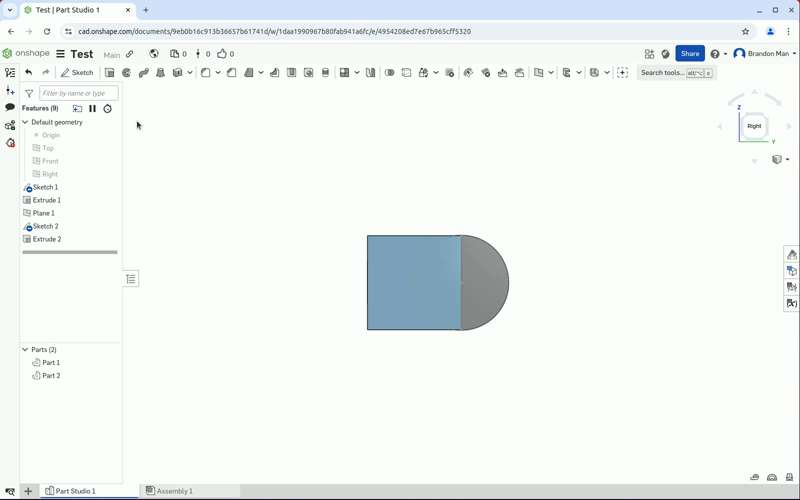
key(right, 2)
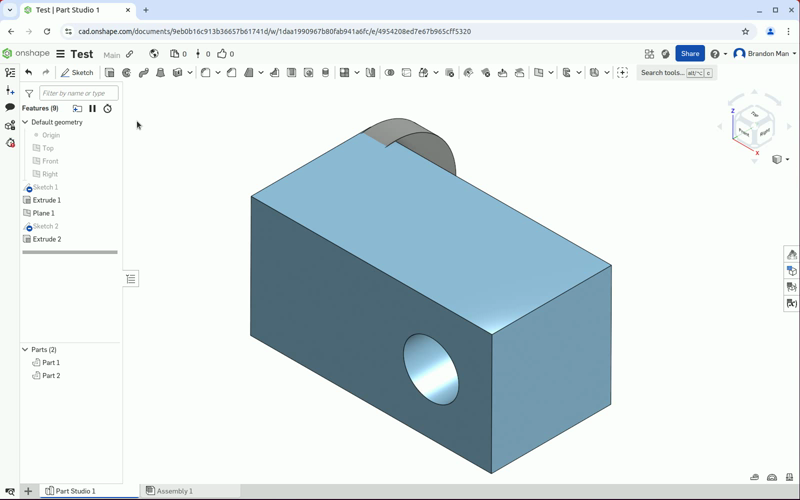
key(down, 2)
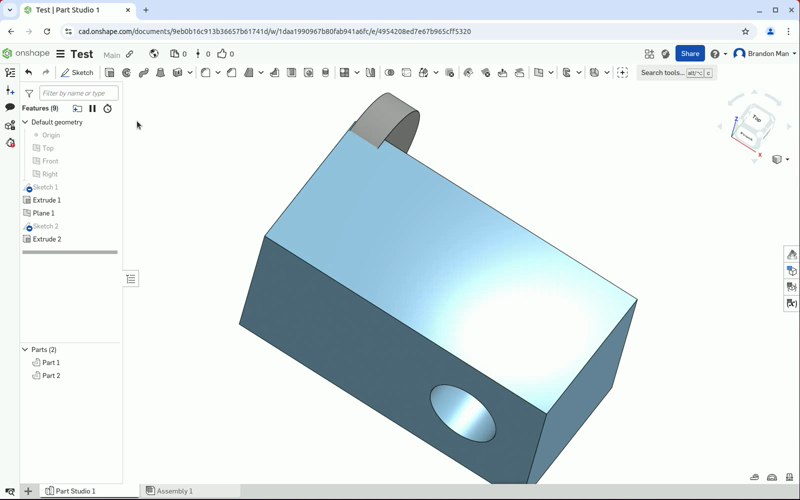
key(up, 2)
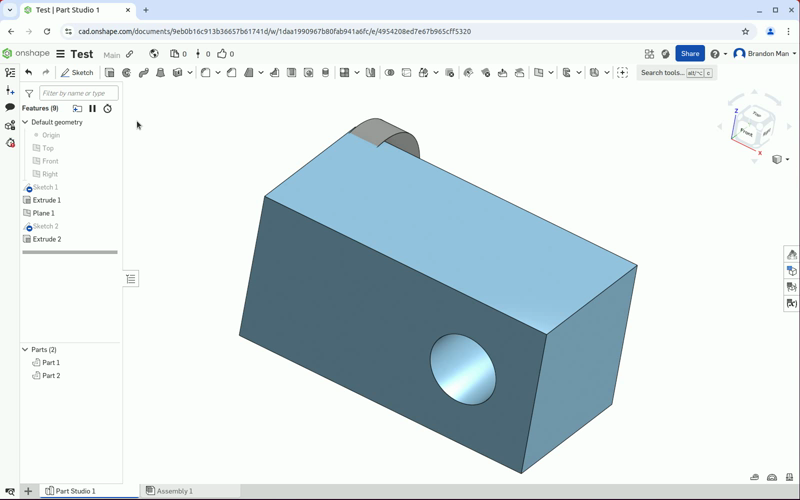
key(left, 2)
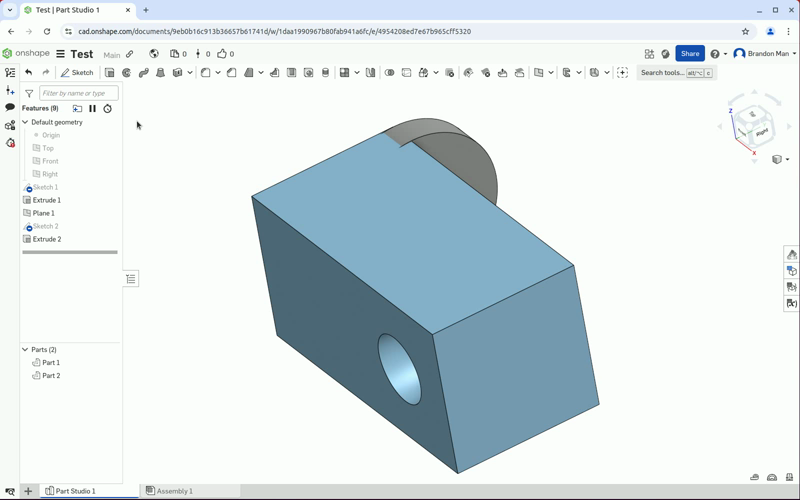
mouse_move(73, 189)
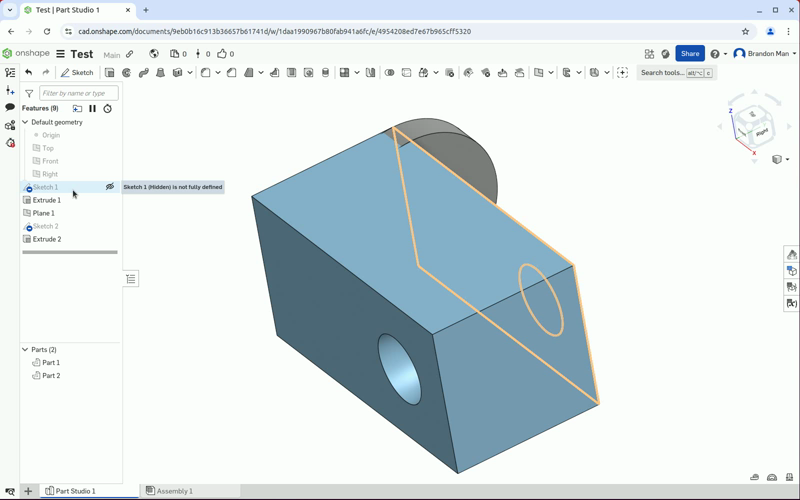
click(73, 189)